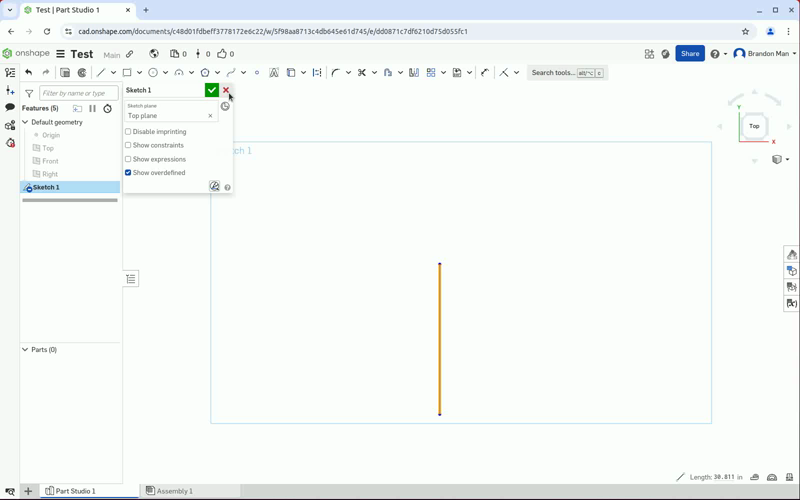
key(shift+h)
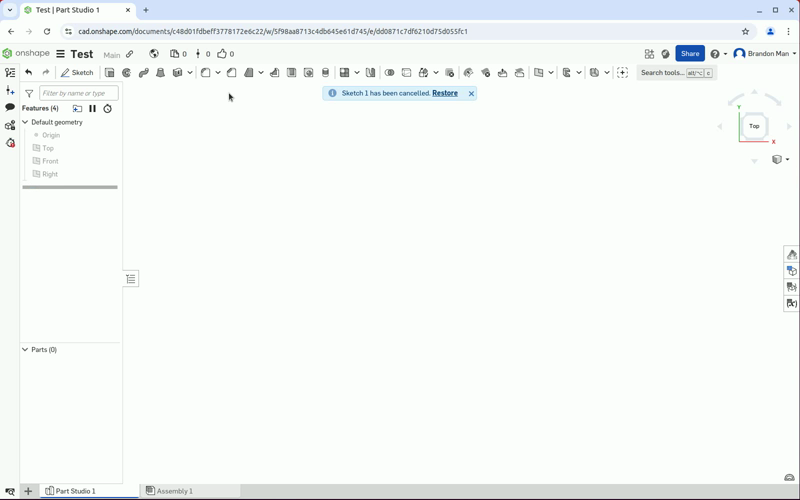
mouse_move(73, 352)
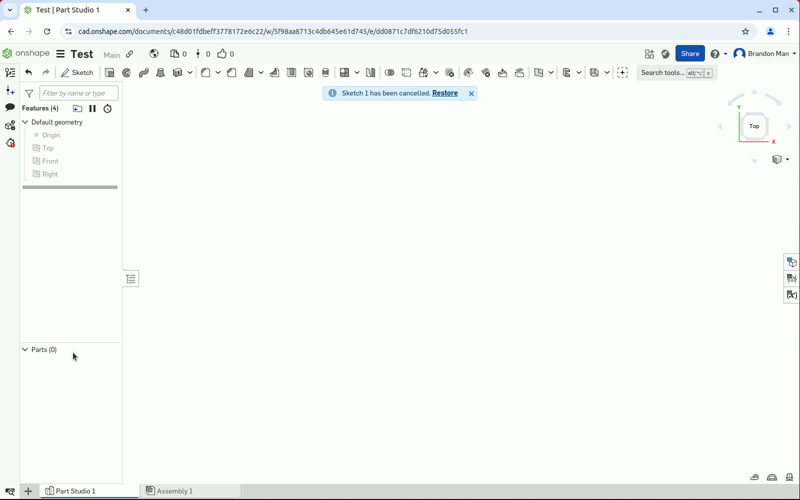
key(y)
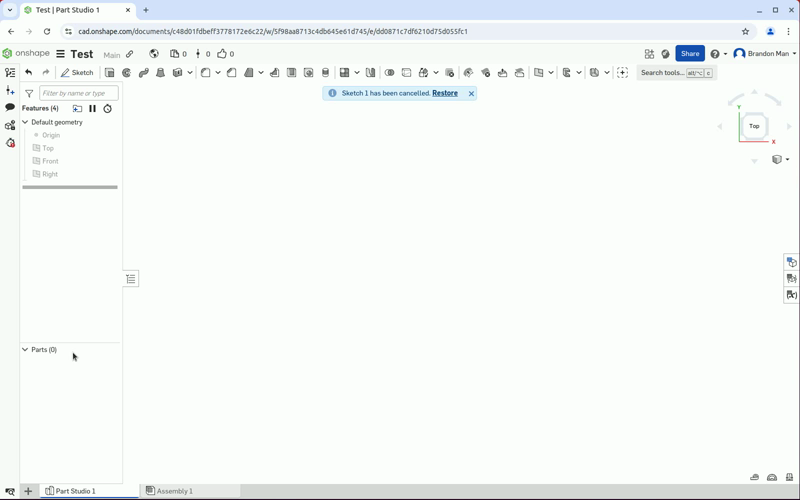
key(shift+p)
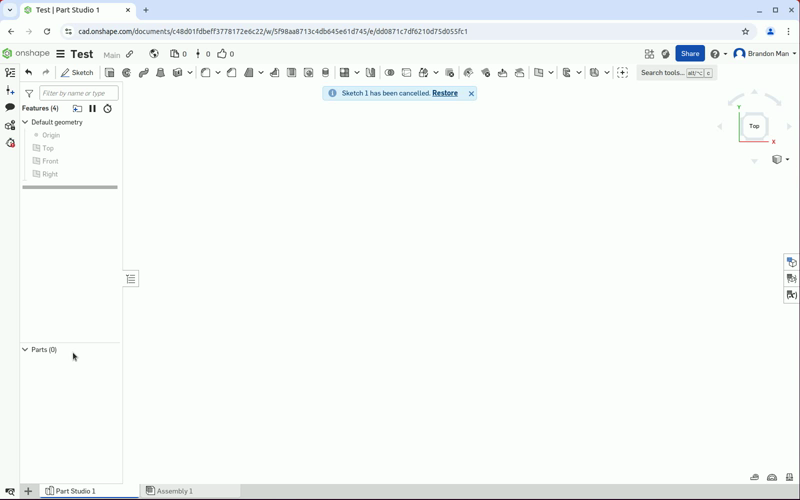
key(space)
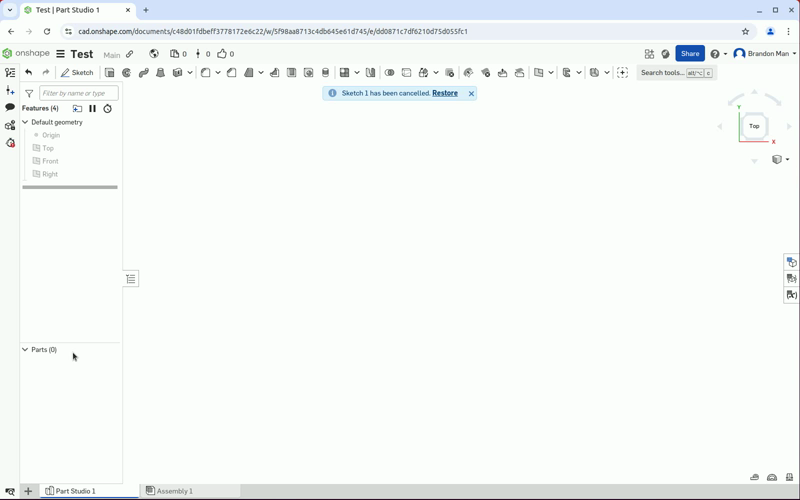
key_down(shift)
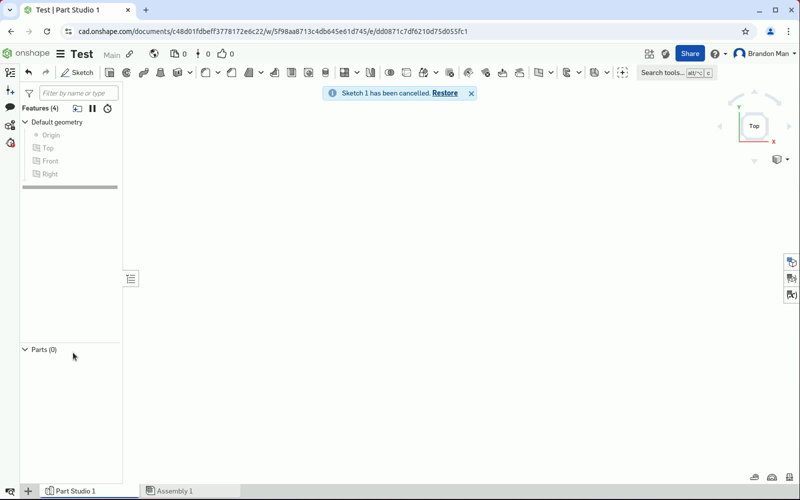
key(up)
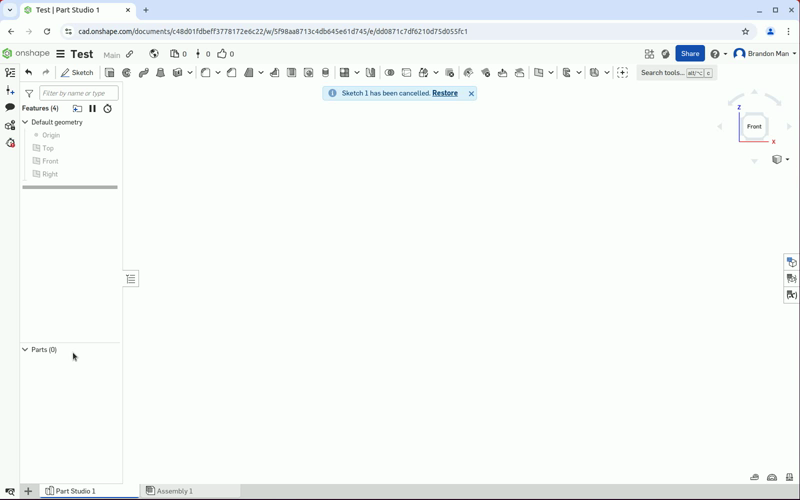
key_up(shift)
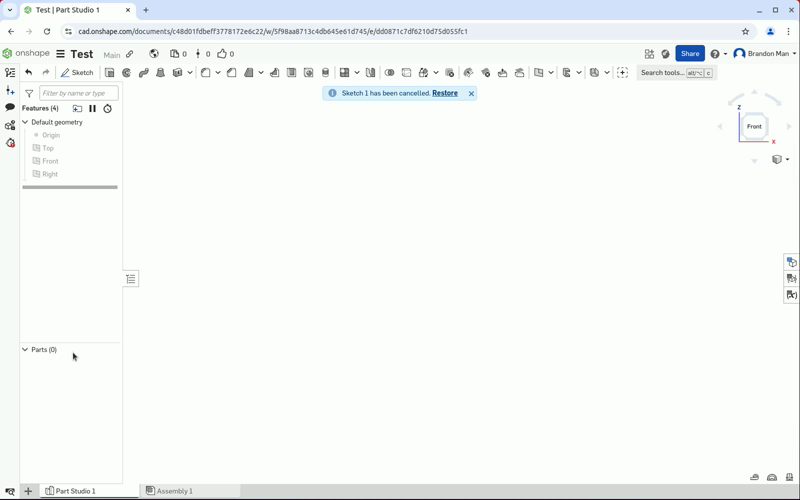
key(space)
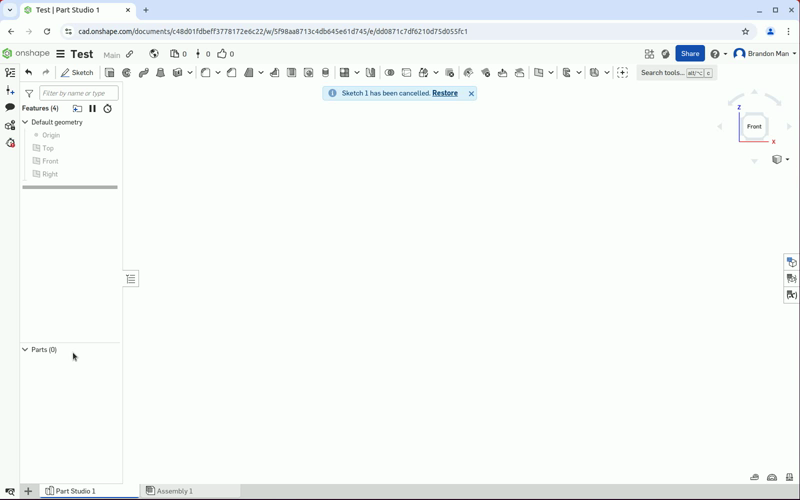
key_down(shift)
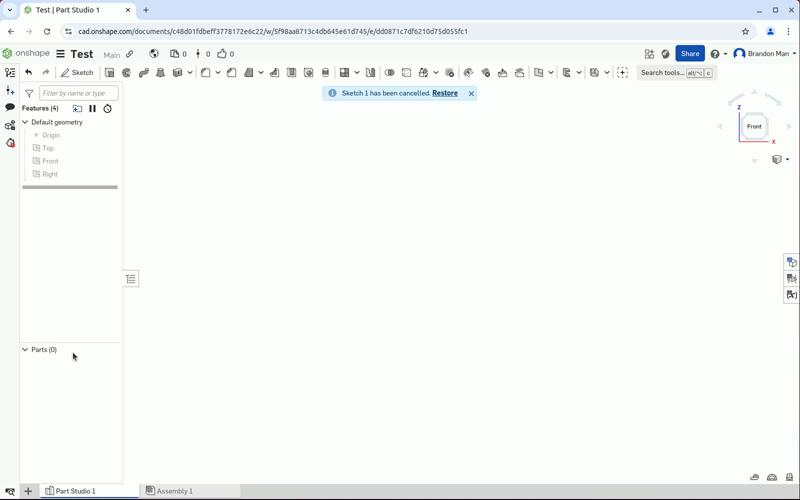
key(left)
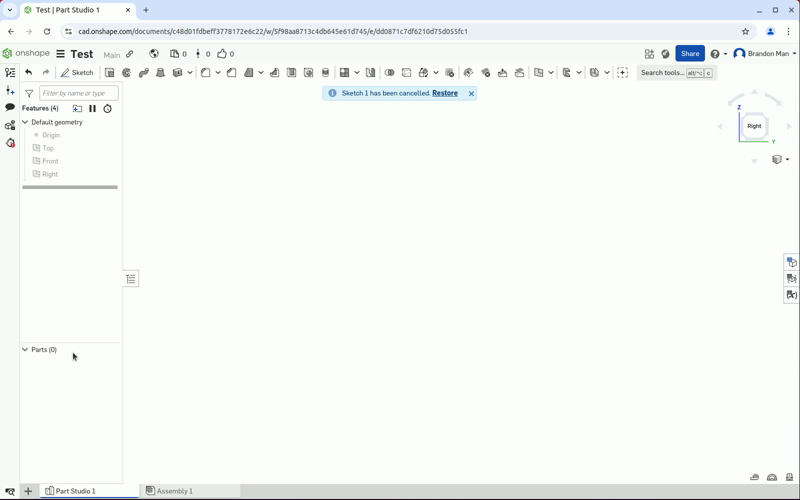
key_up(shift)
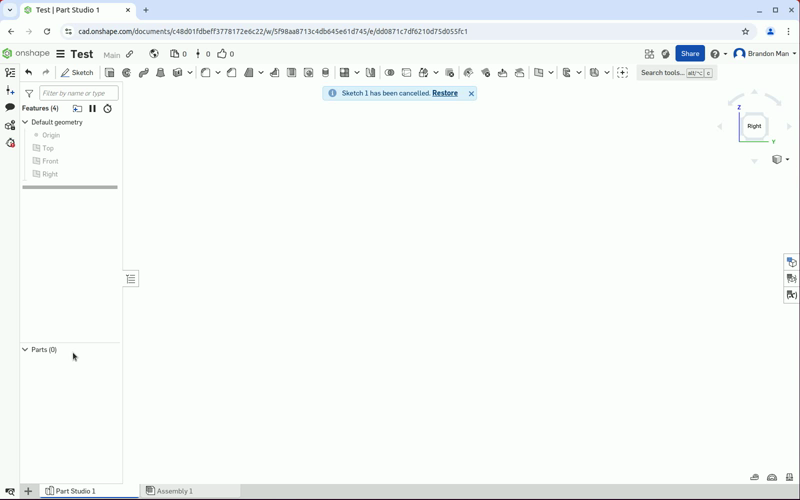
mouse_move(73, 352)
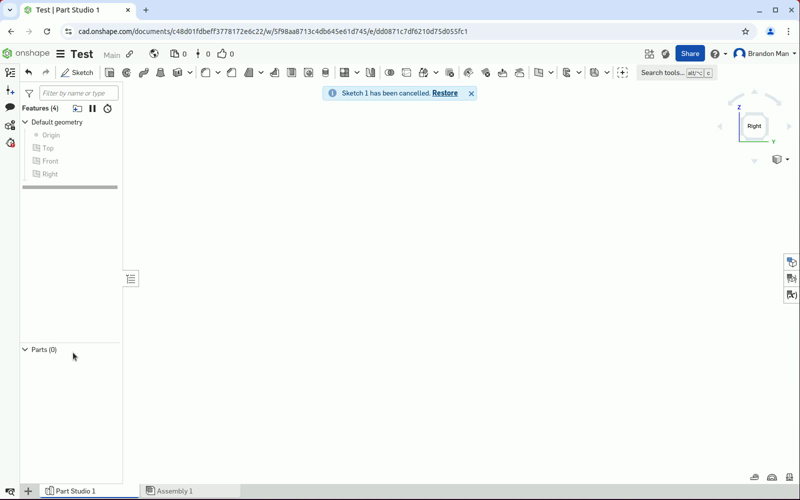
key(shift+y)
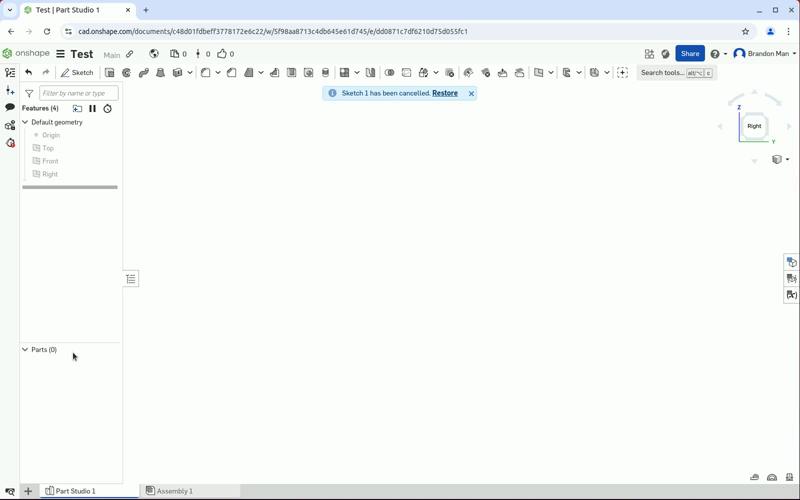
key(shift+s)
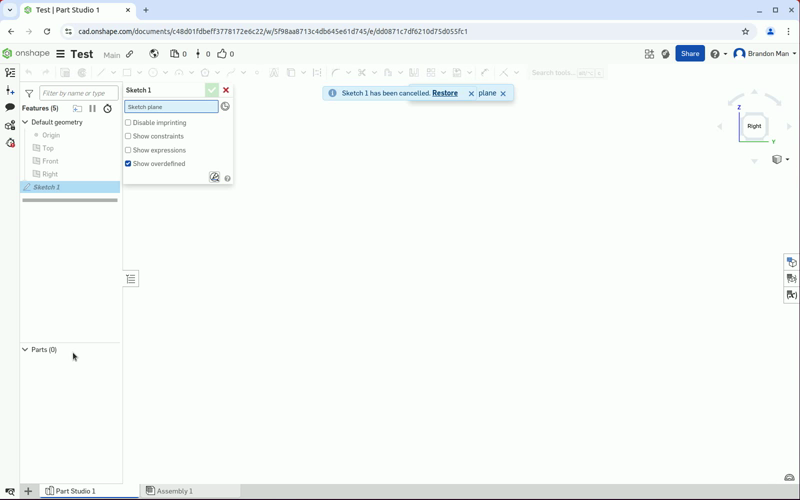
mouse_move(73, 176)
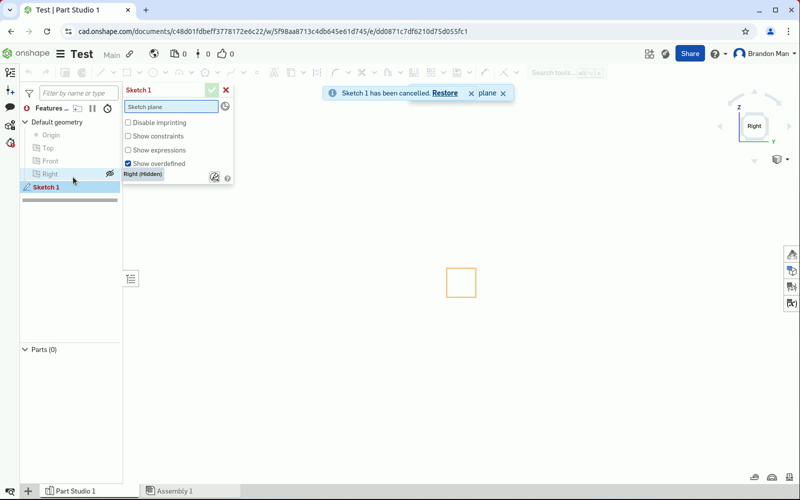
click(73, 176)
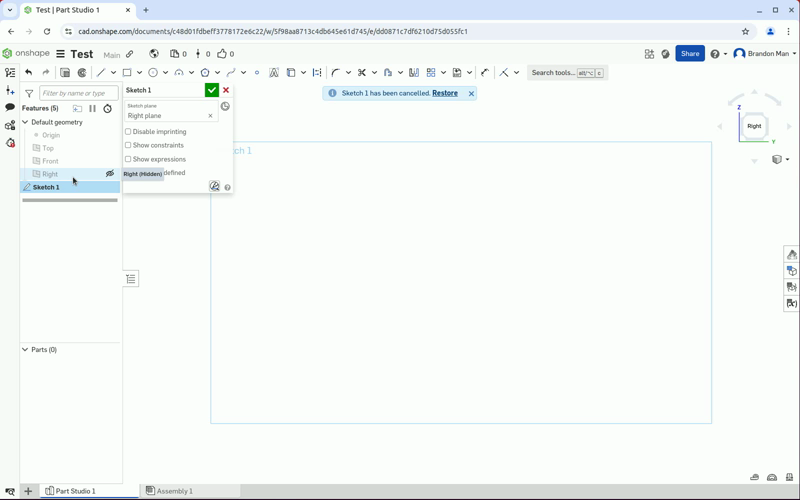
mouse_move(73, 352)
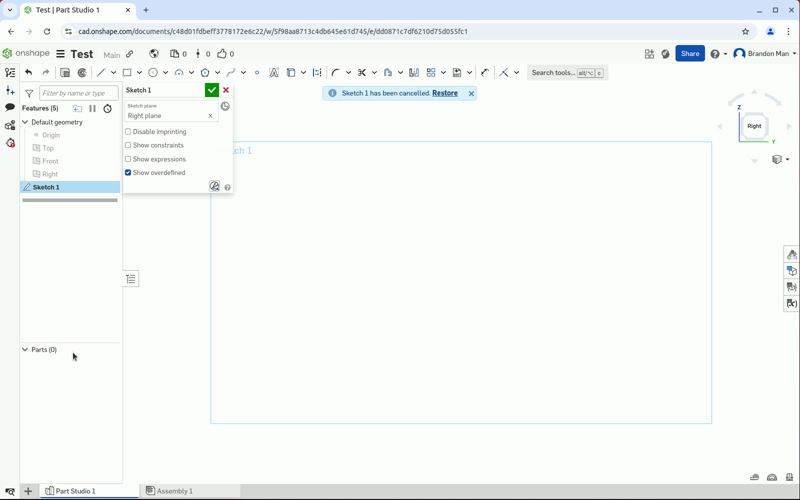
key(y)
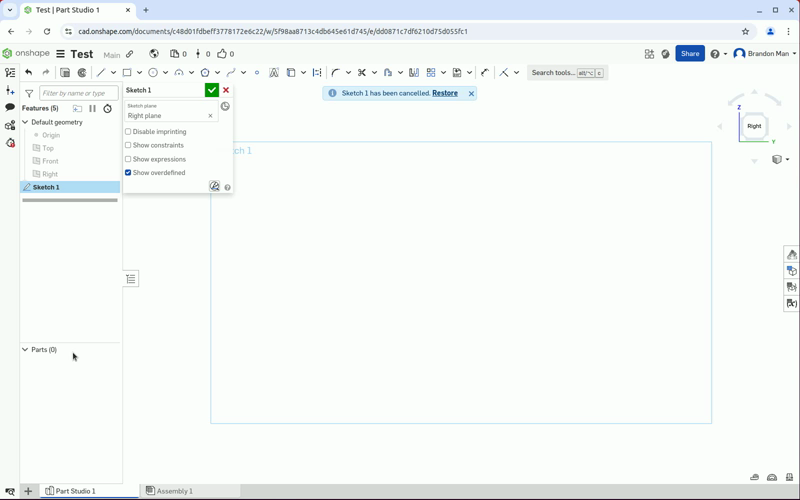
key(l)
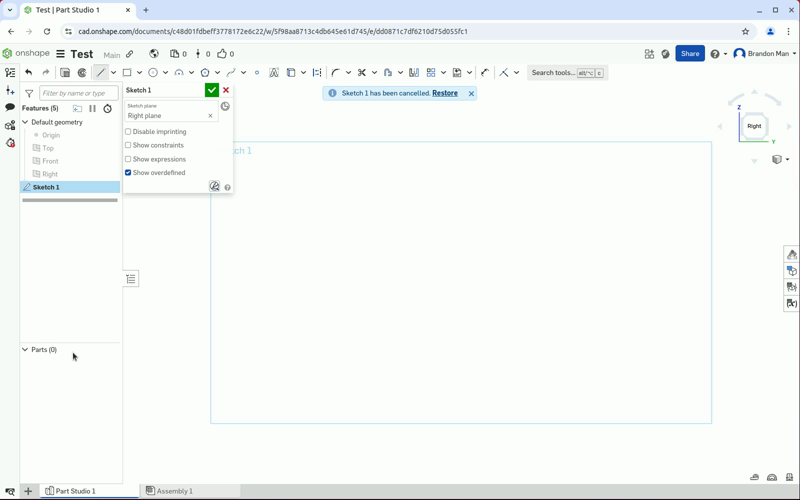
key_down(shift)
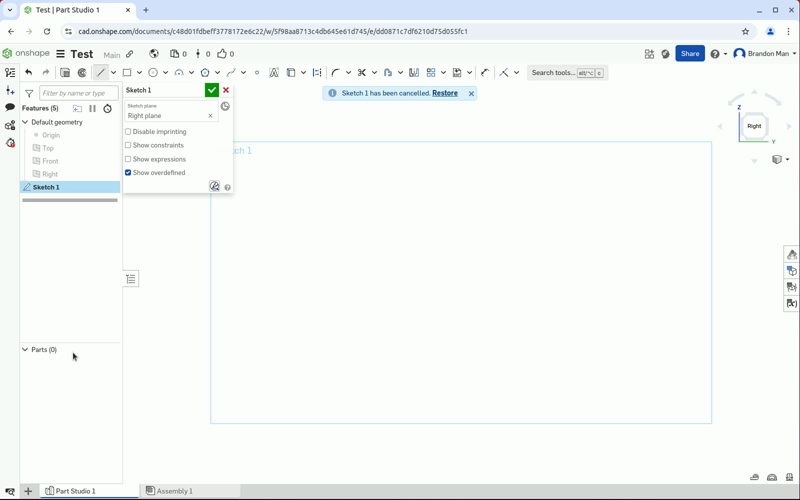
mouse_move(441, 189)
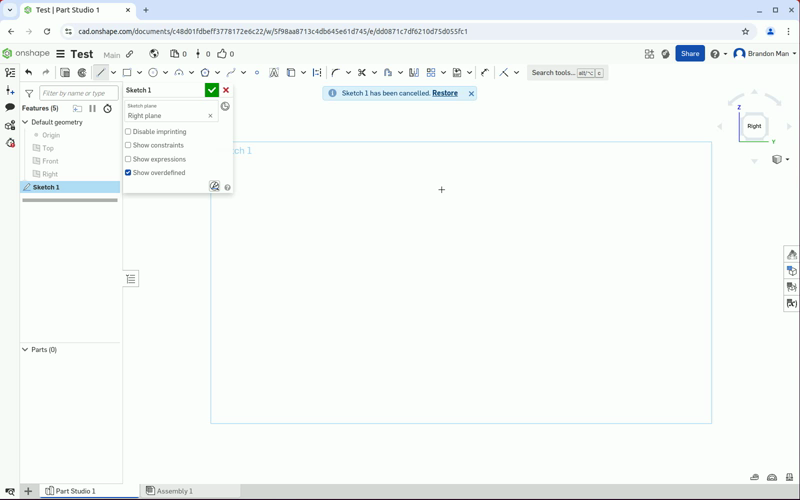
click(441, 189)
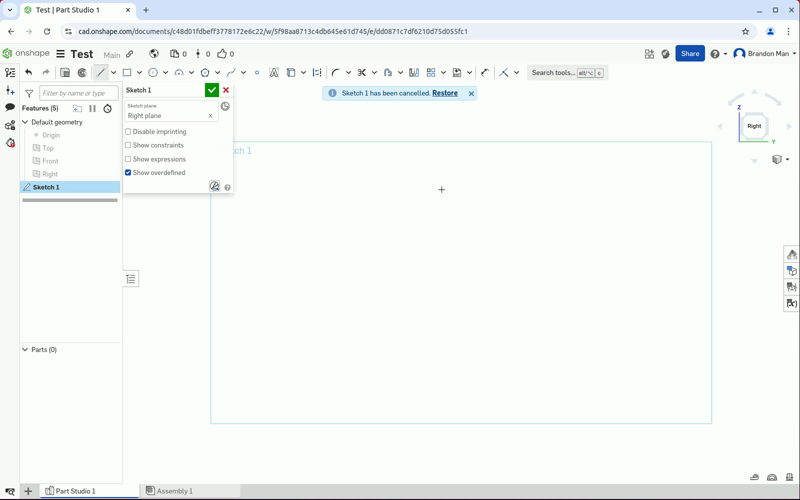
key_up(shift)
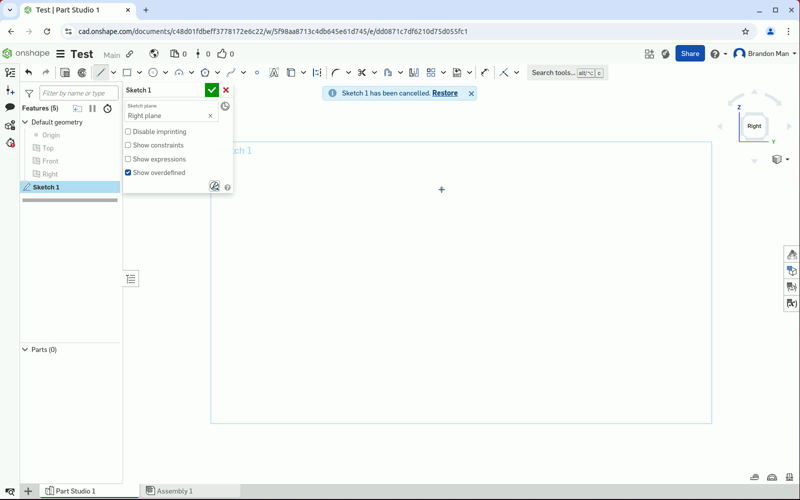
key_down(shift)
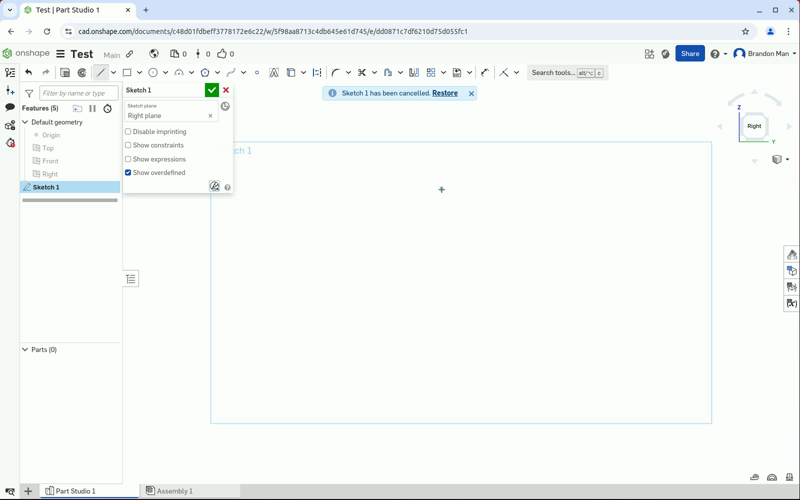
mouse_move(471, 189)
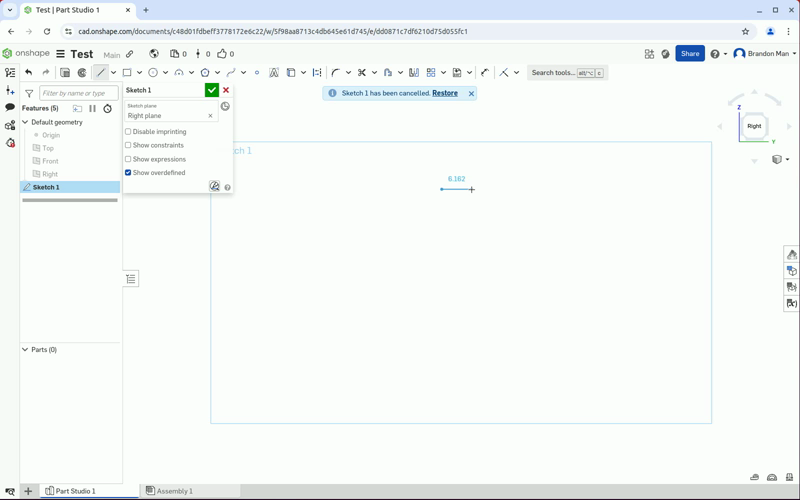
mouse_move(454, 189)
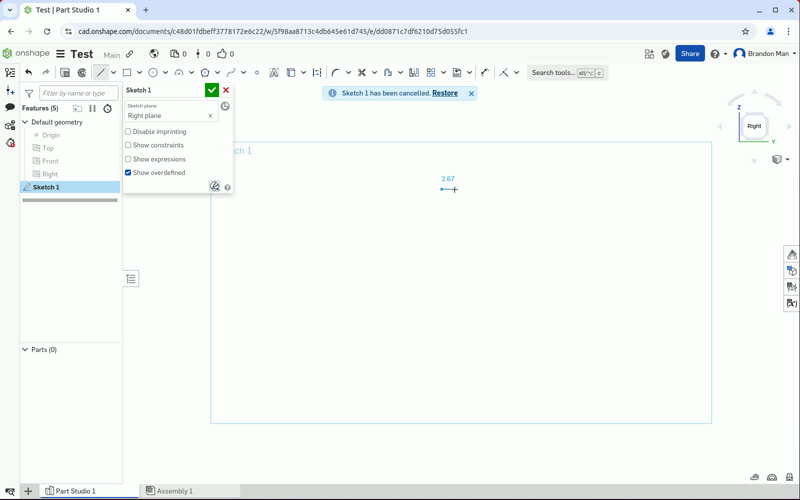
click(454, 189)
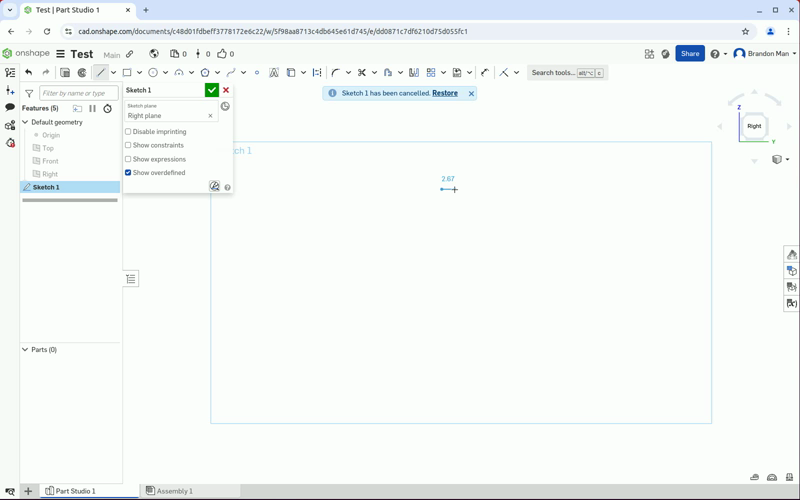
key_up(shift)
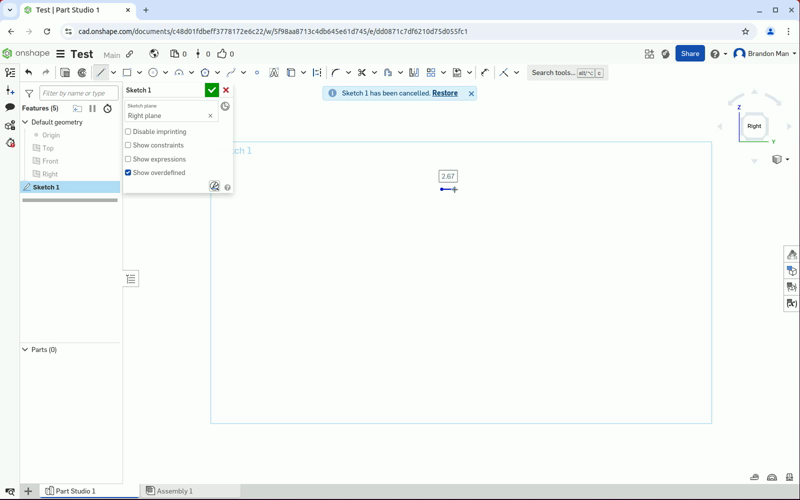
key(esc)
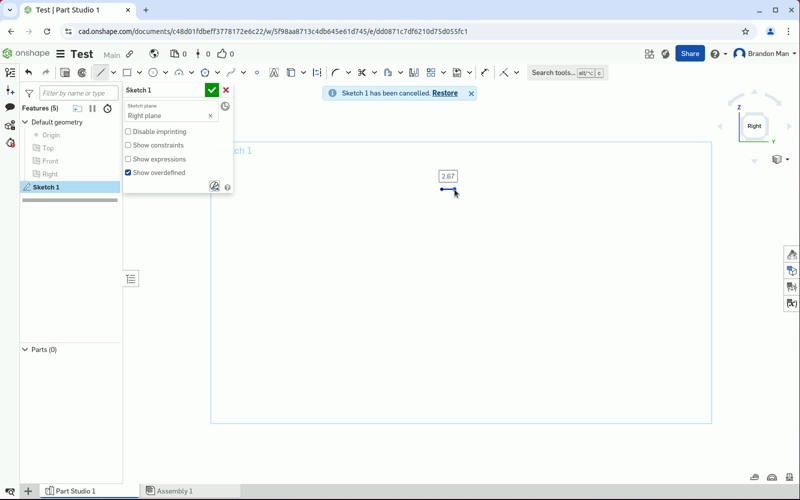
key(a)
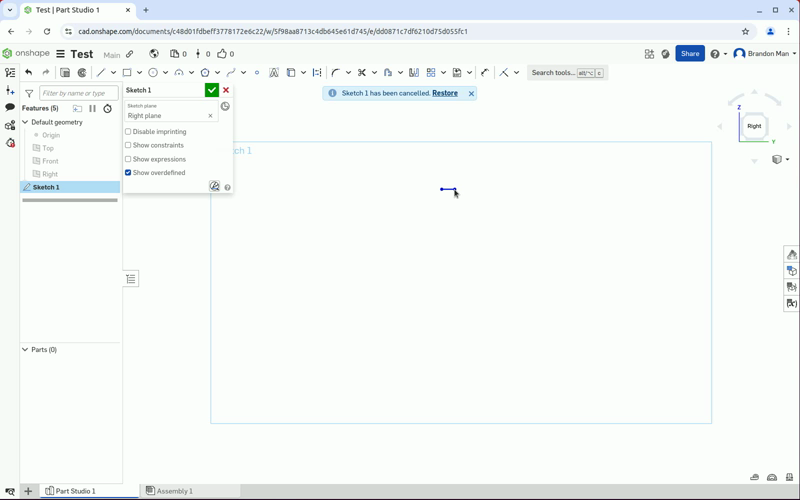
mouse_move(454, 189)
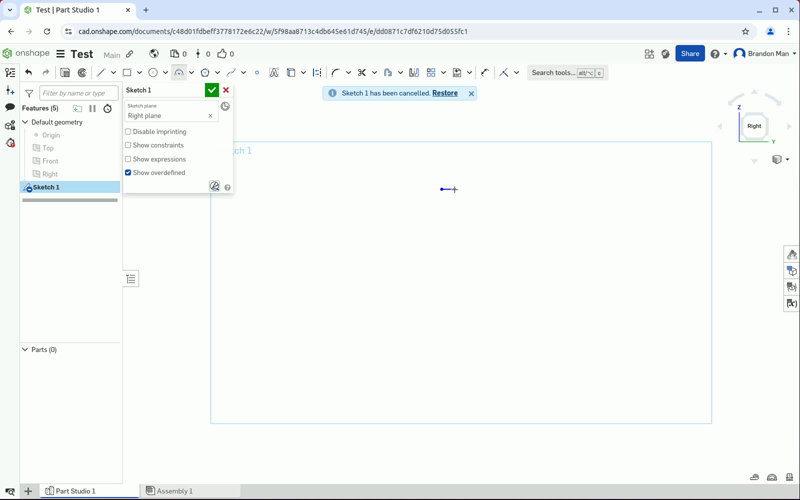
click(454, 189)
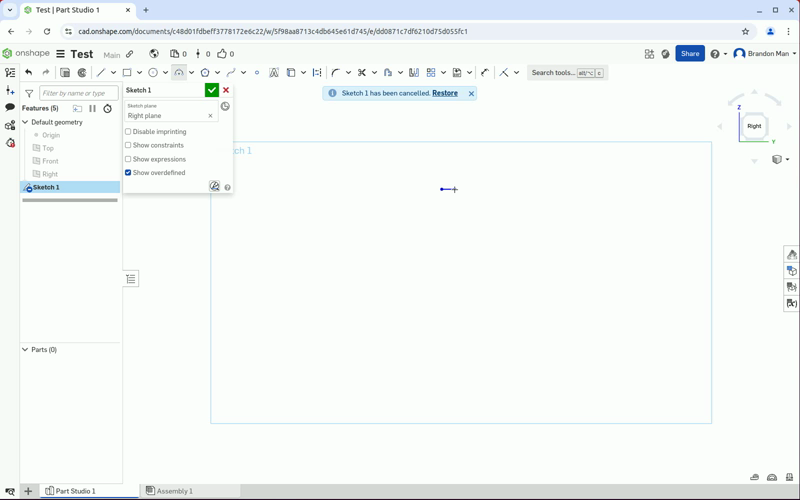
key_down(shift)
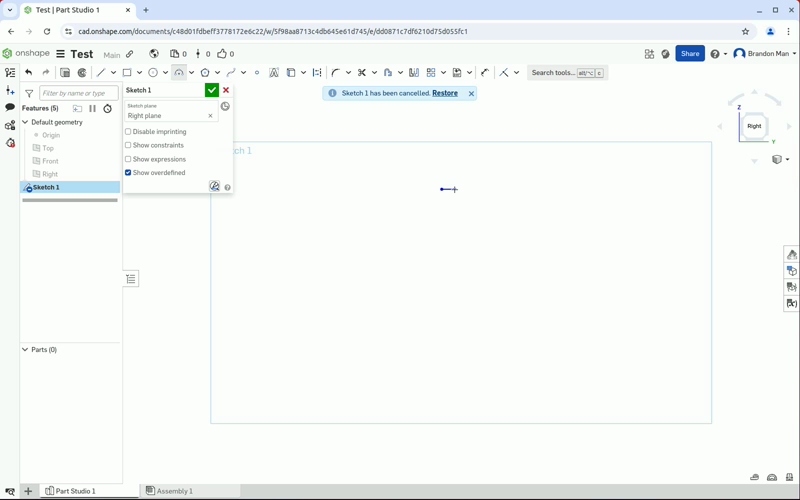
mouse_move(467, 189)
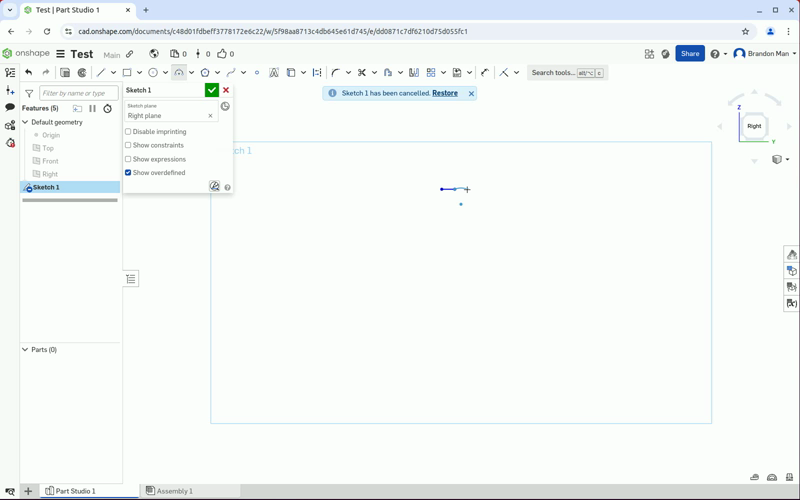
click(467, 189)
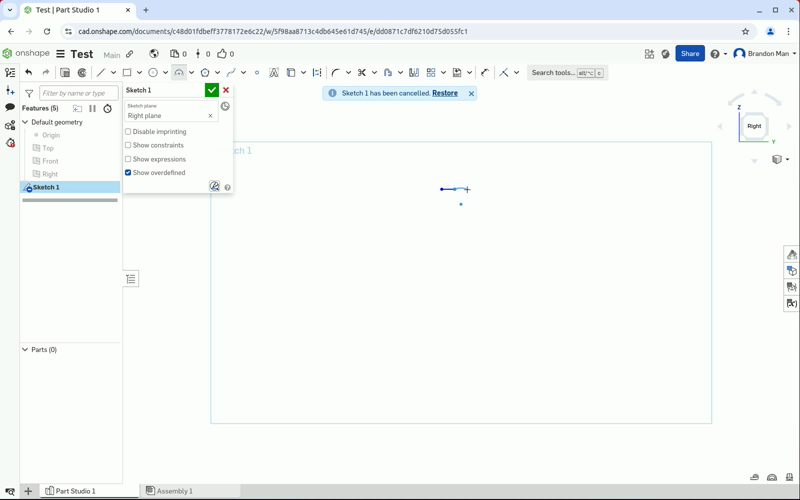
mouse_move(461, 183)
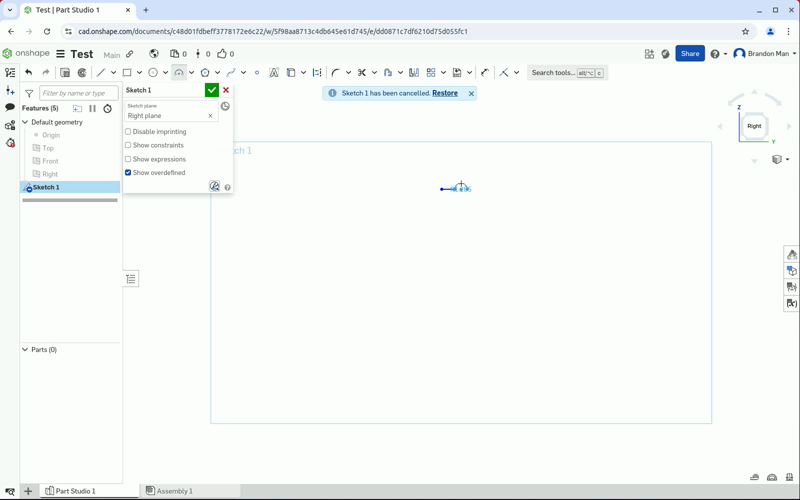
click(461, 183)
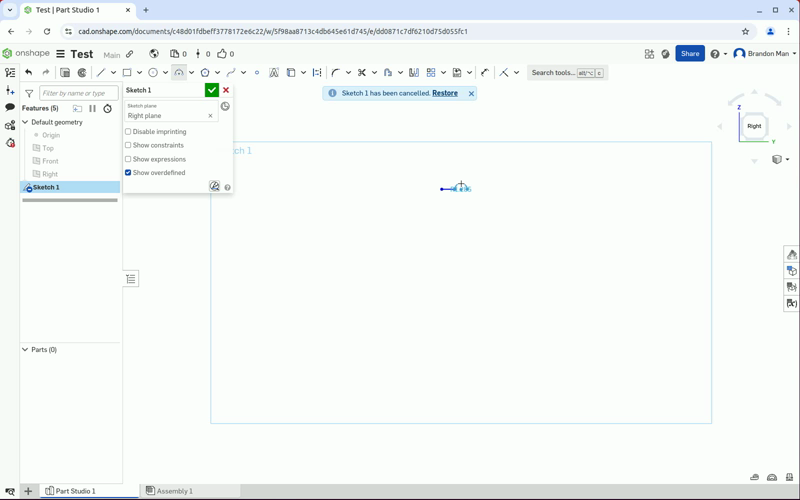
key_up(shift)
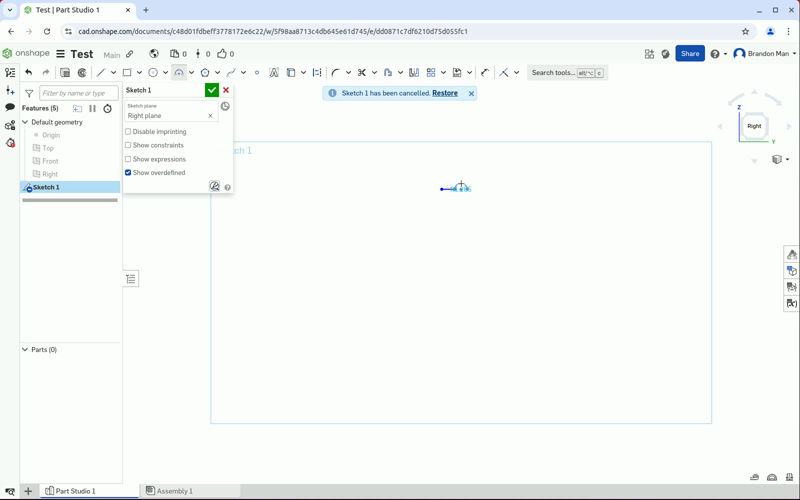
key(esc)
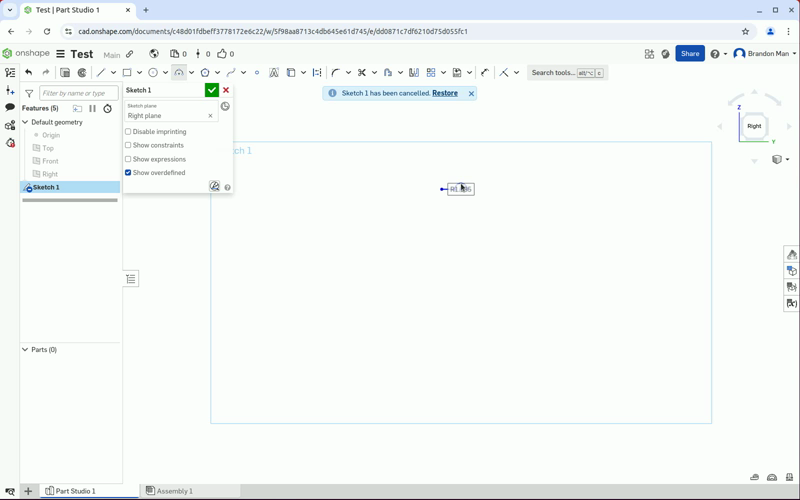
key(l)
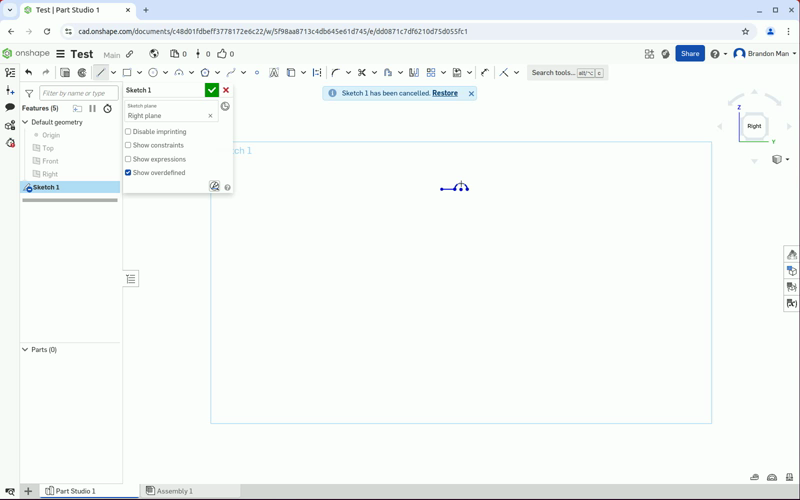
mouse_move(467, 189)
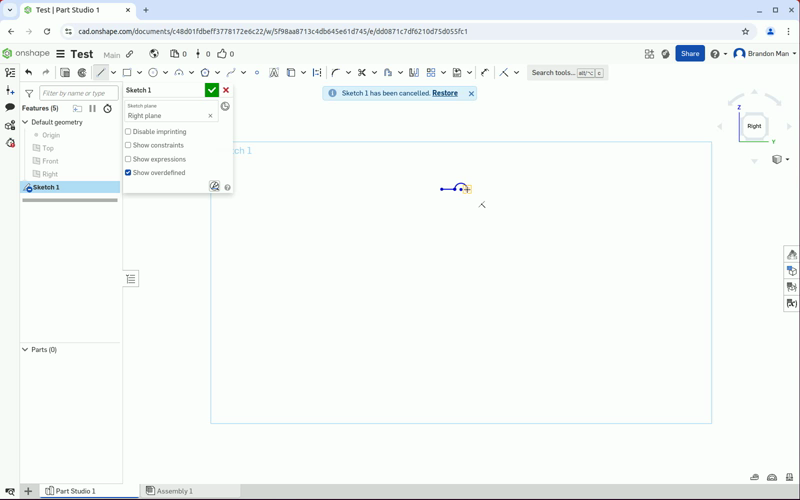
click(467, 189)
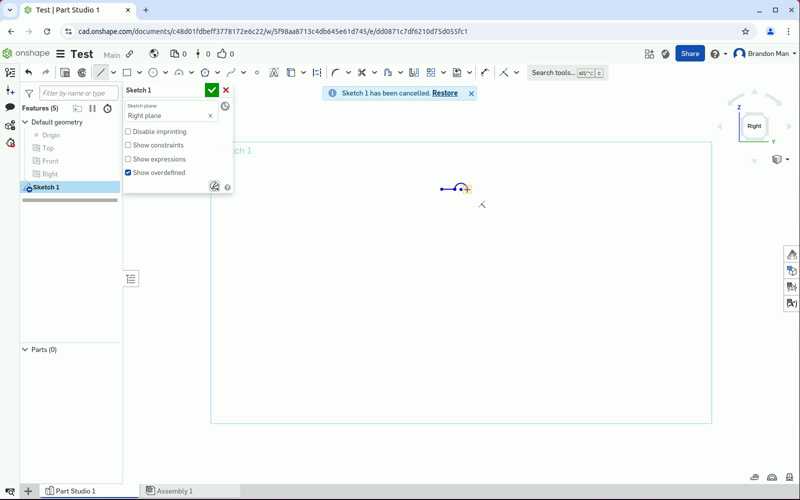
key_down(shift)
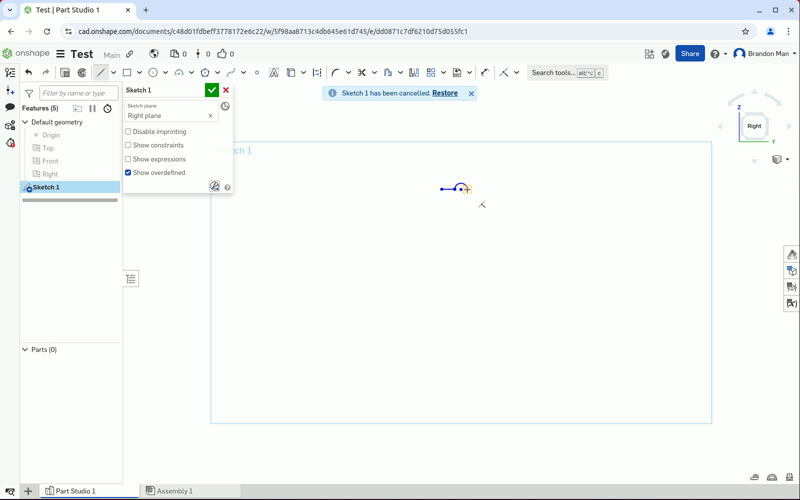
mouse_move(497, 189)
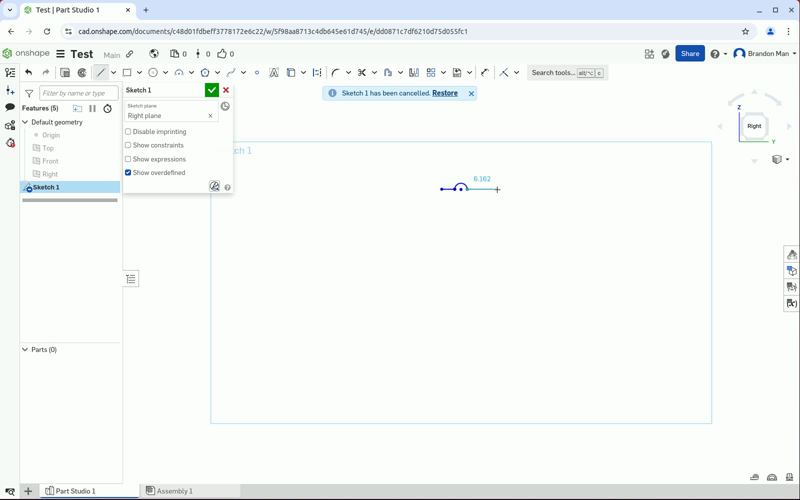
mouse_move(480, 189)
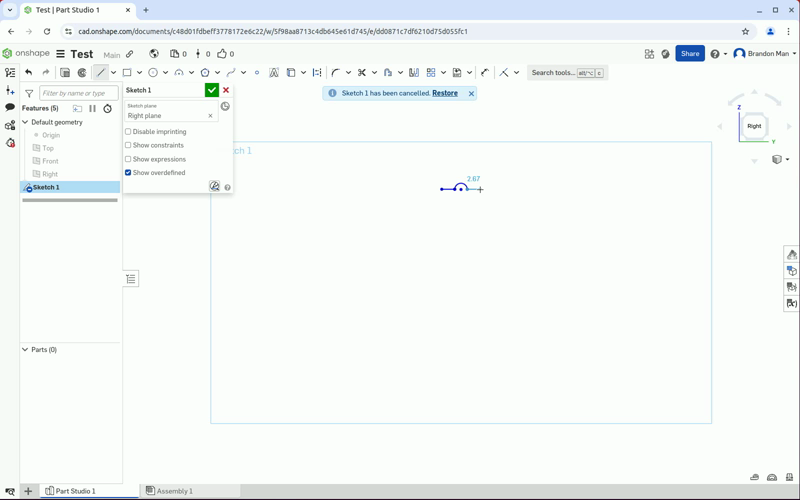
click(480, 189)
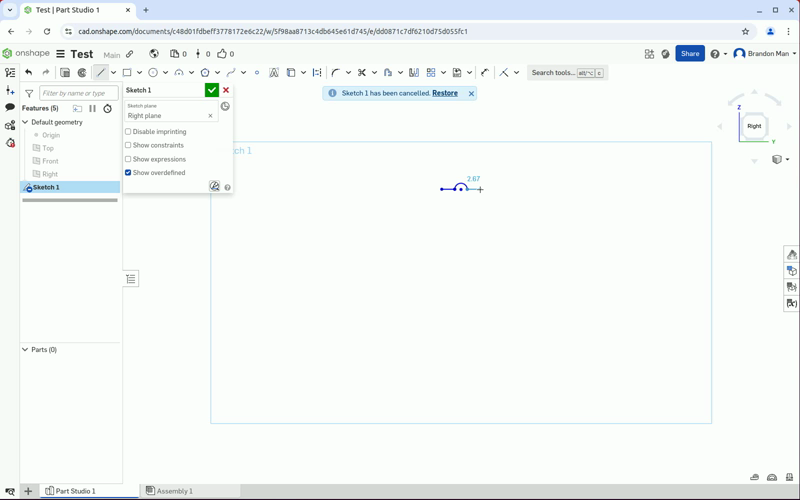
key_up(shift)
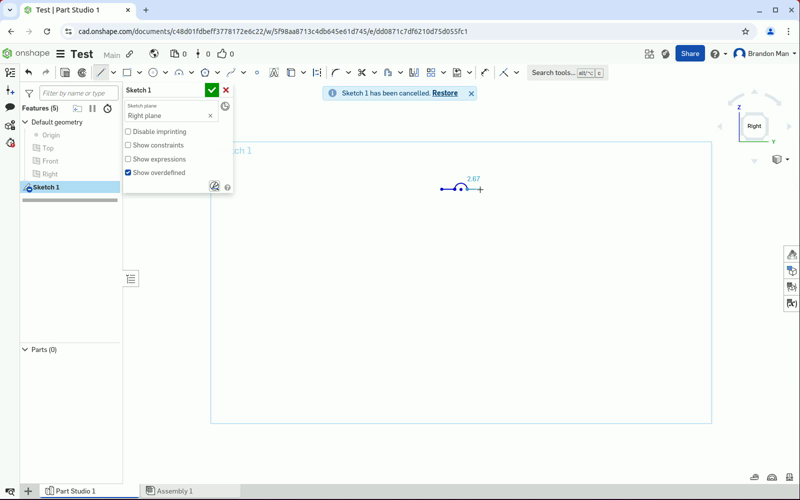
key(esc)
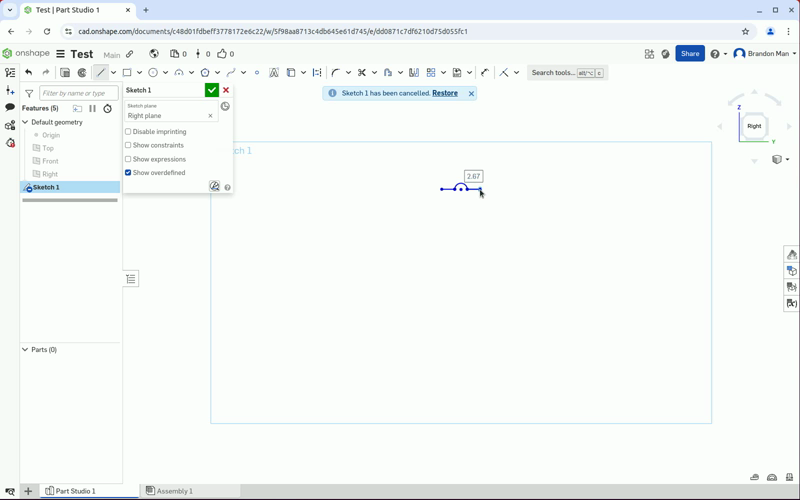
key(a)
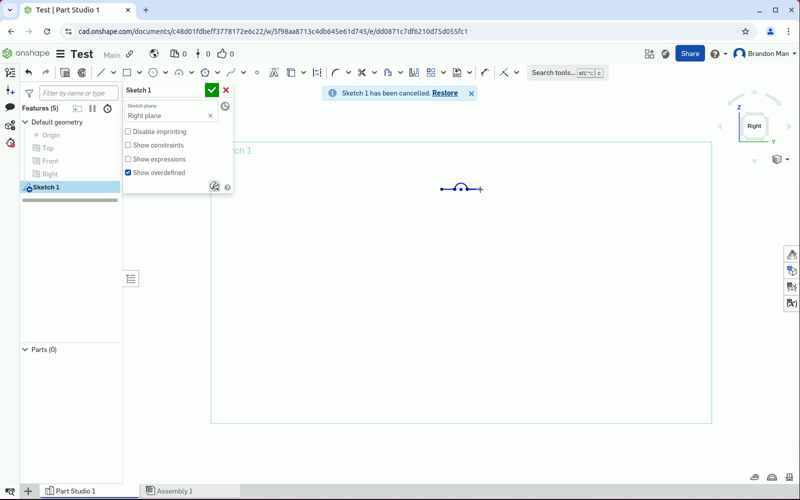
mouse_move(480, 189)
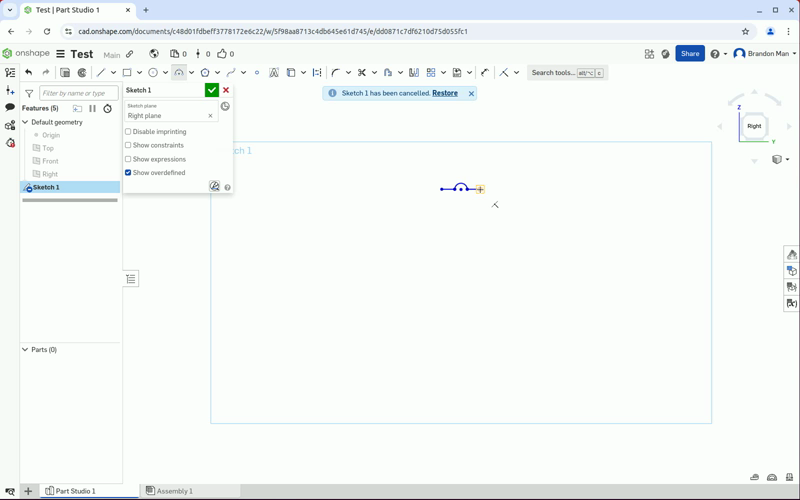
click(480, 189)
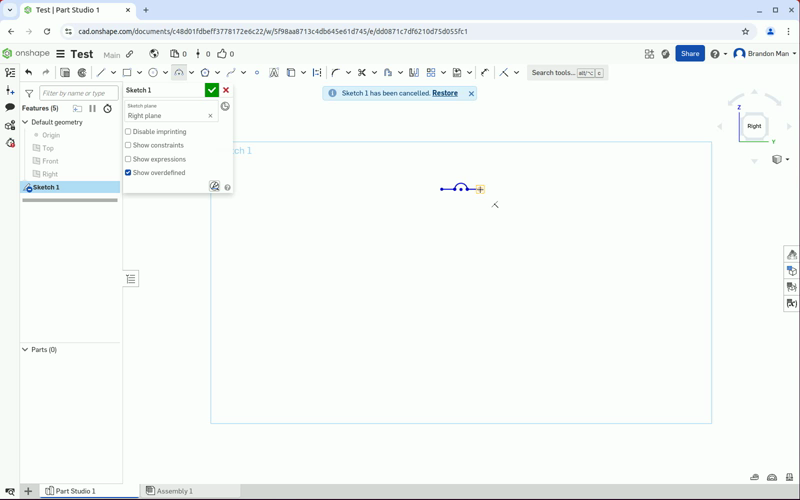
mouse_move(441, 189)
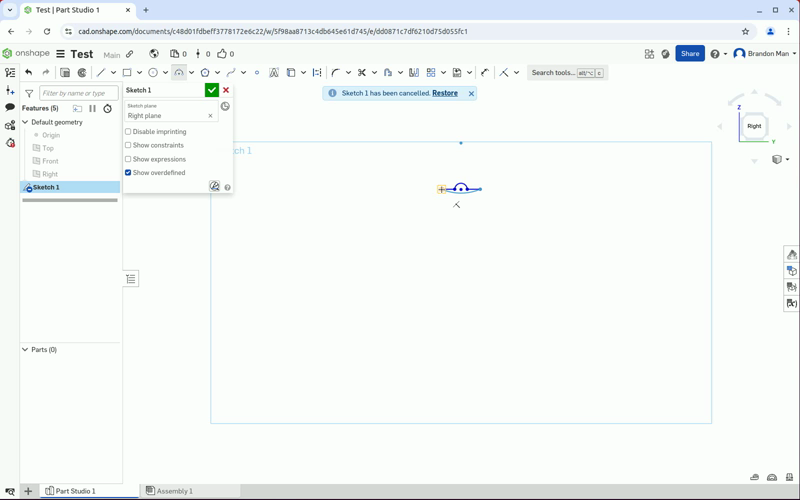
click(441, 189)
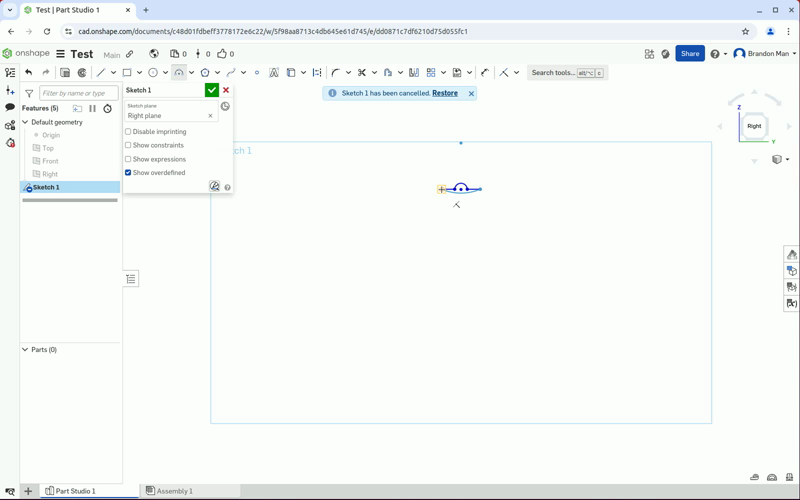
key_down(shift)
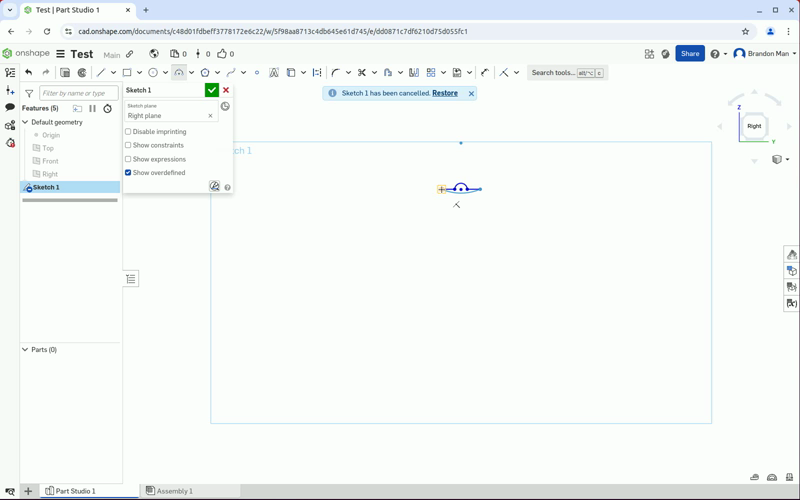
mouse_move(461, 170)
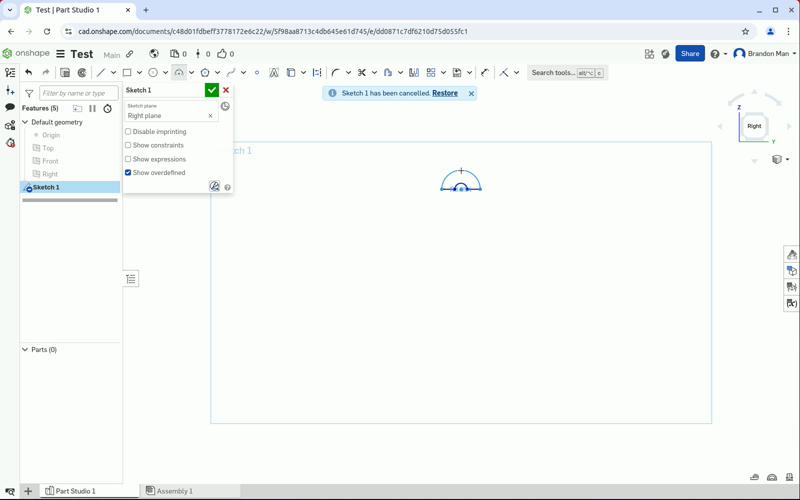
click(461, 170)
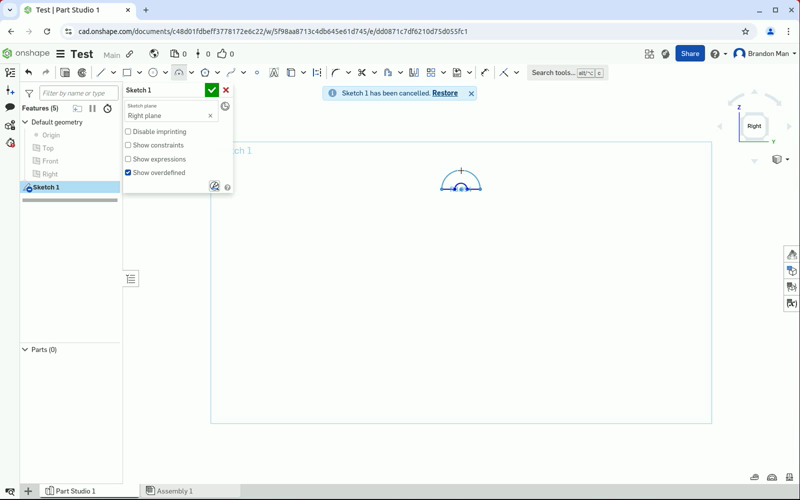
key_up(shift)
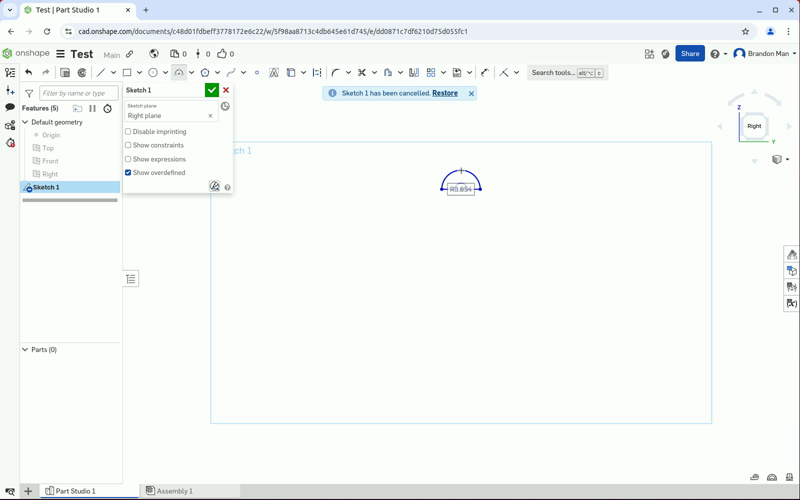
key(esc)
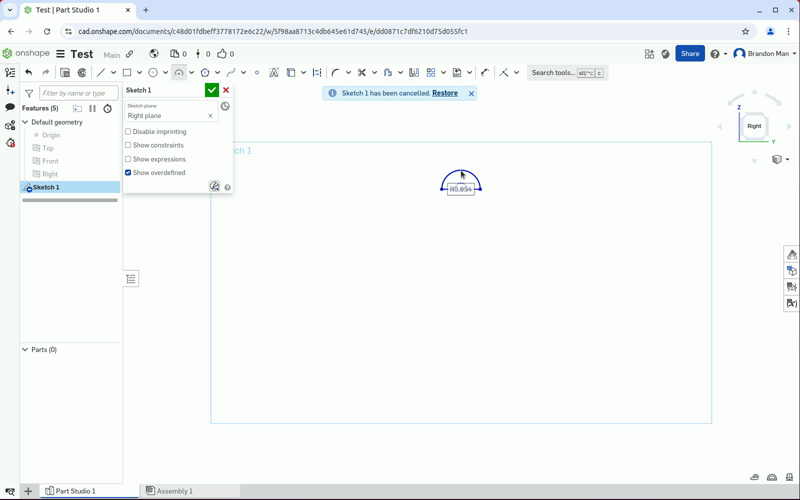
mouse_move(465, 177)
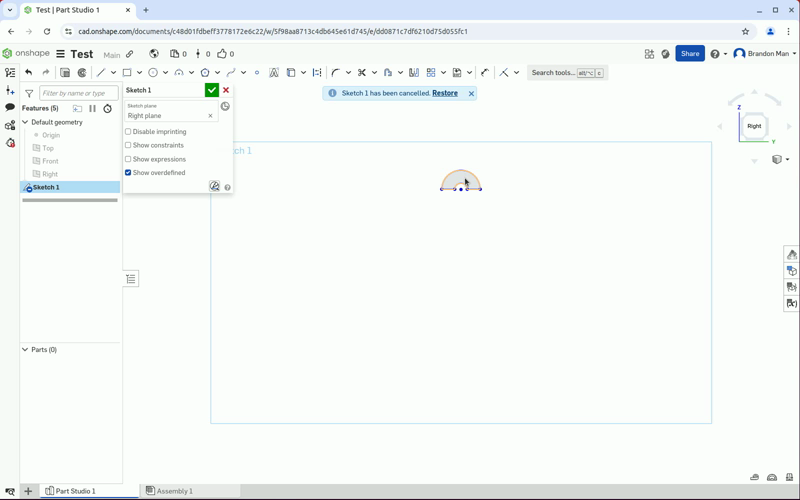
scroll(6)
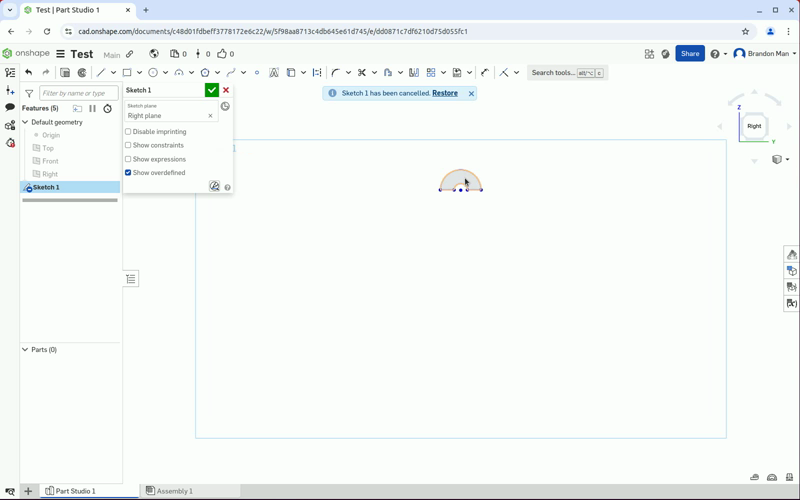
scroll(6)
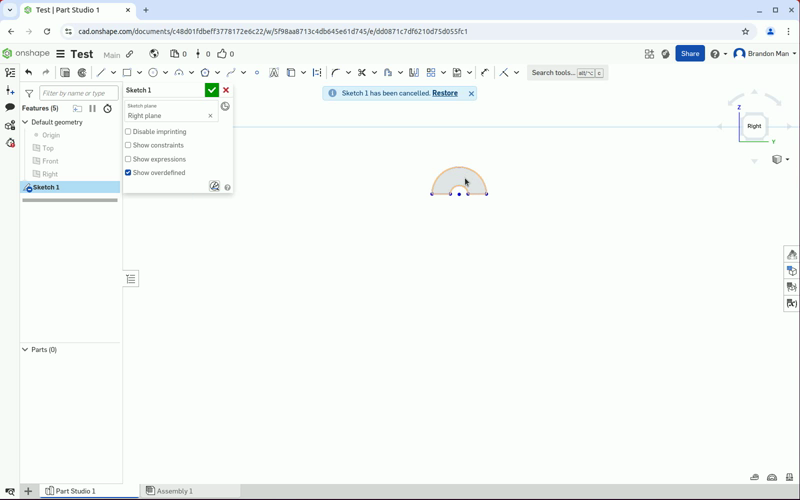
scroll(6)
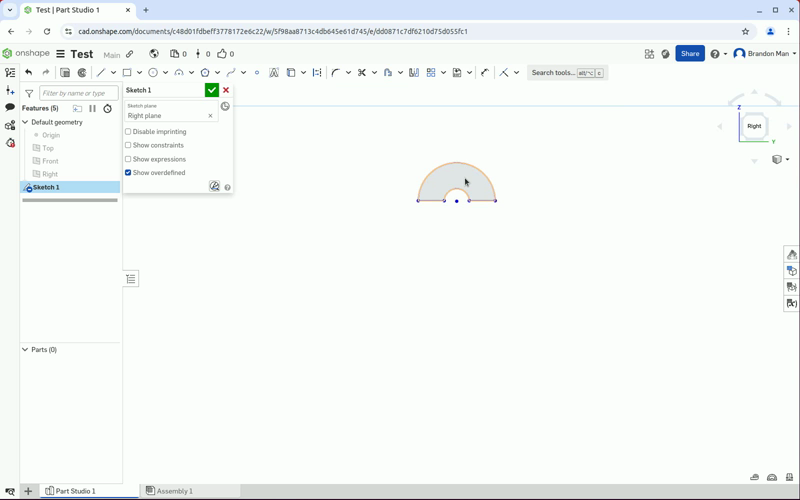
scroll(6)
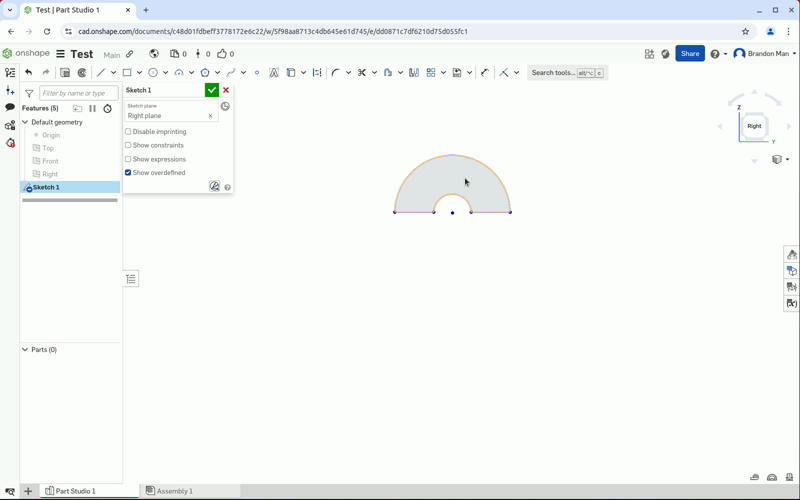
scroll(6)
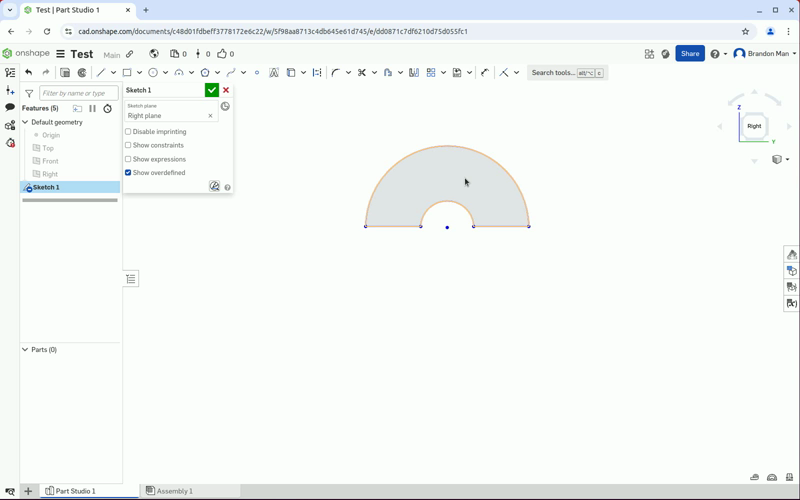
scroll(6)
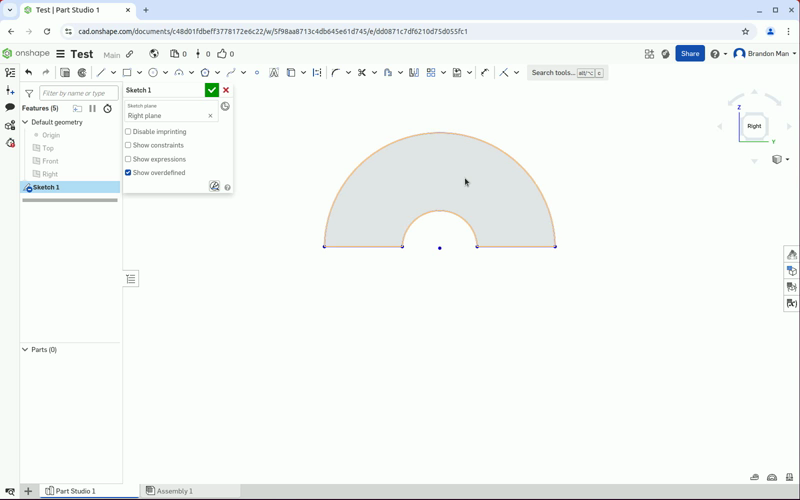
scroll(6)
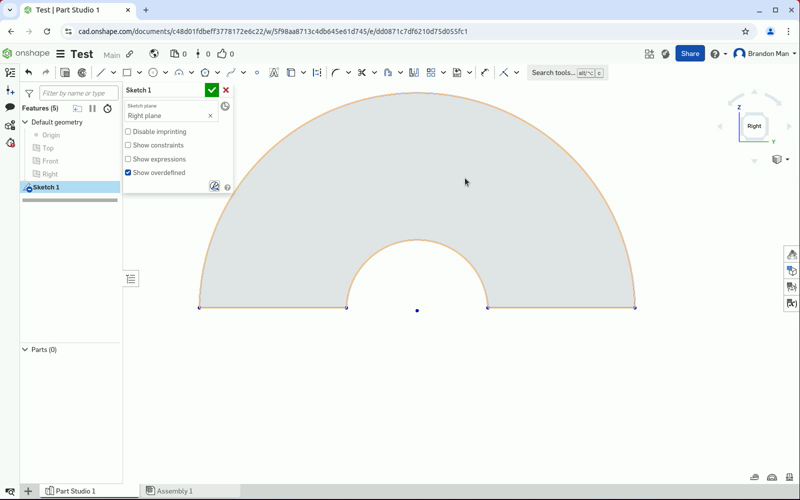
click(465, 177)
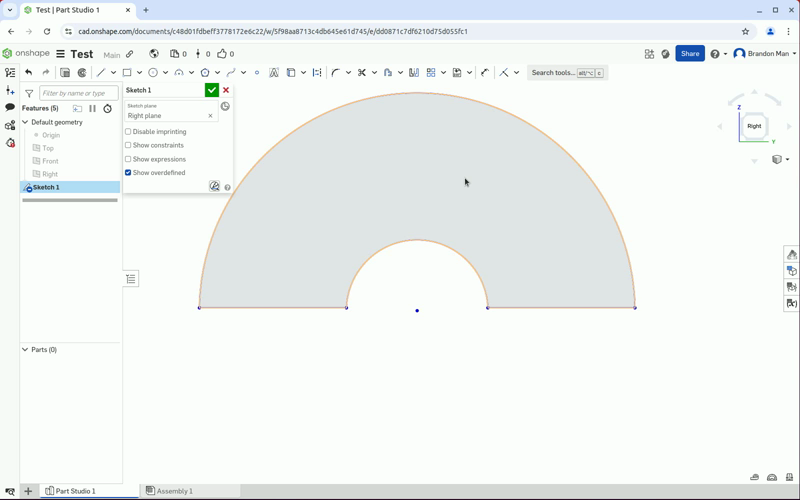
scroll(-6)
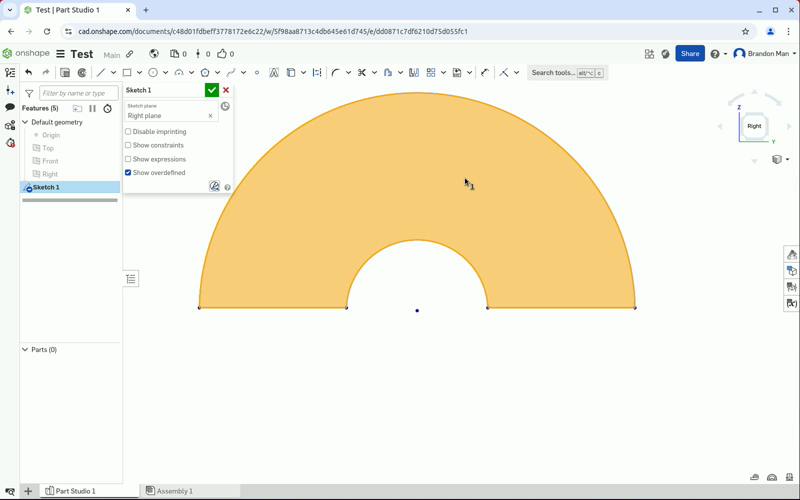
scroll(-6)
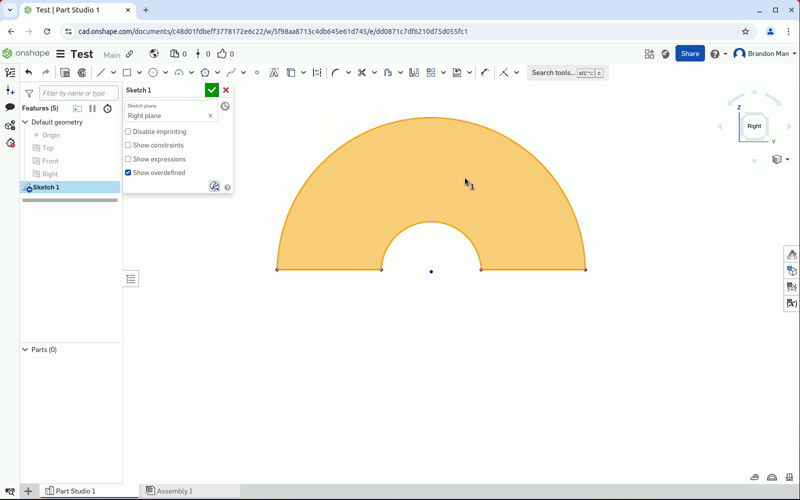
scroll(-6)
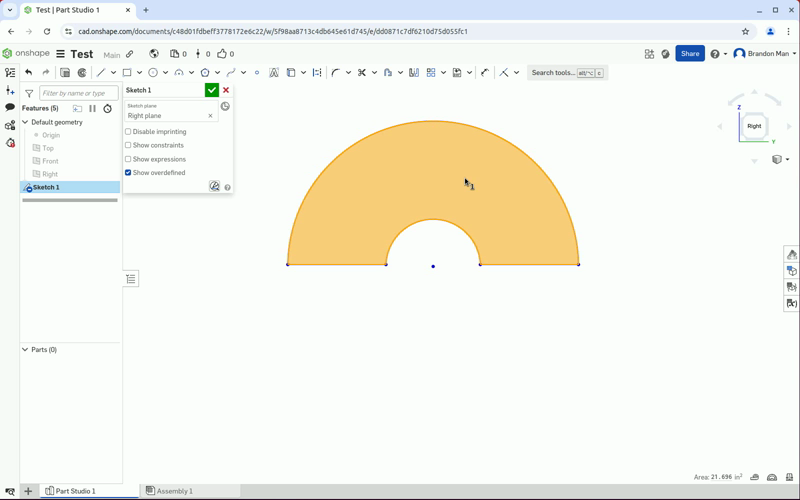
scroll(-6)
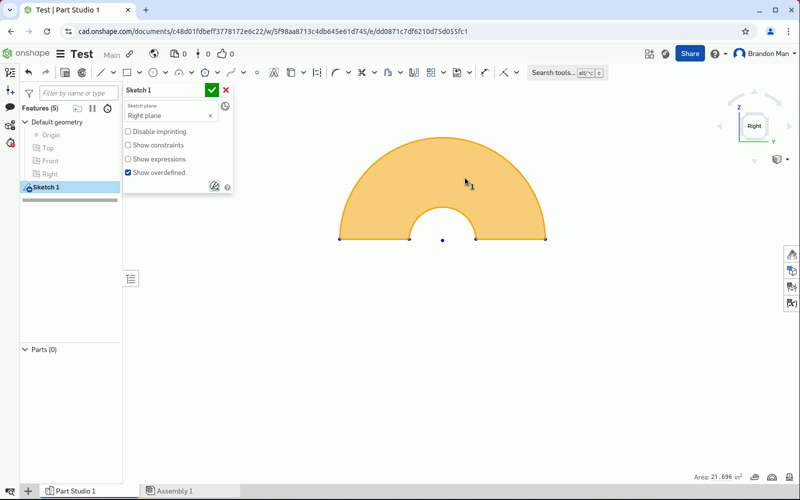
scroll(-6)
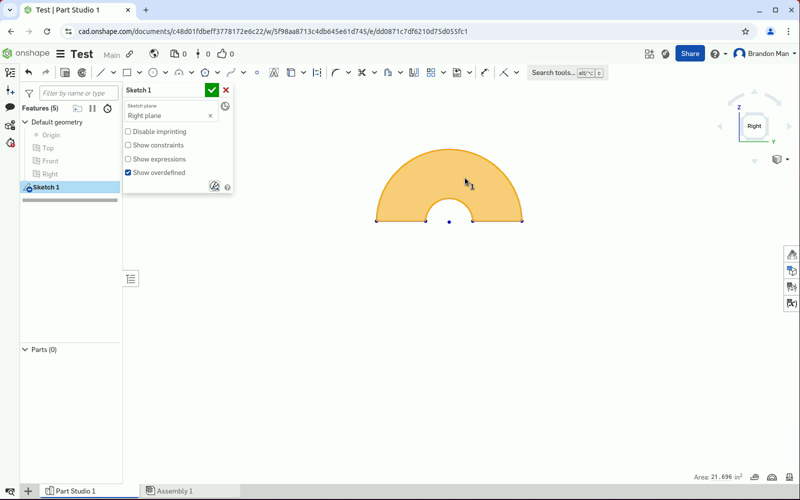
scroll(-6)
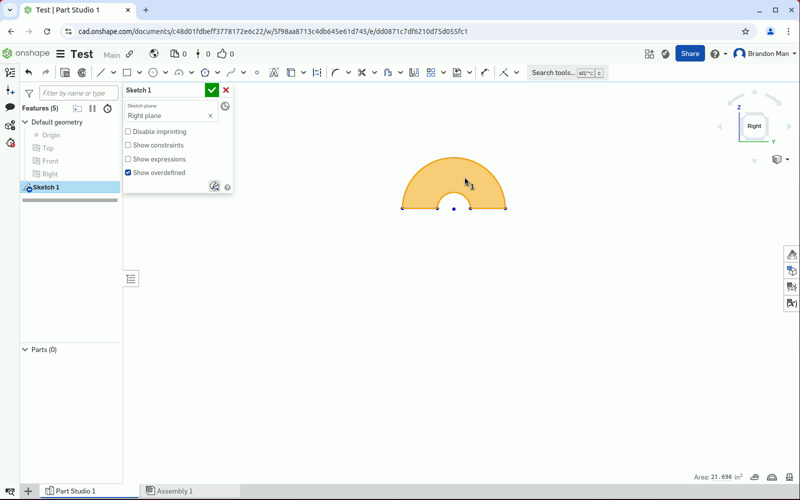
scroll(-6)
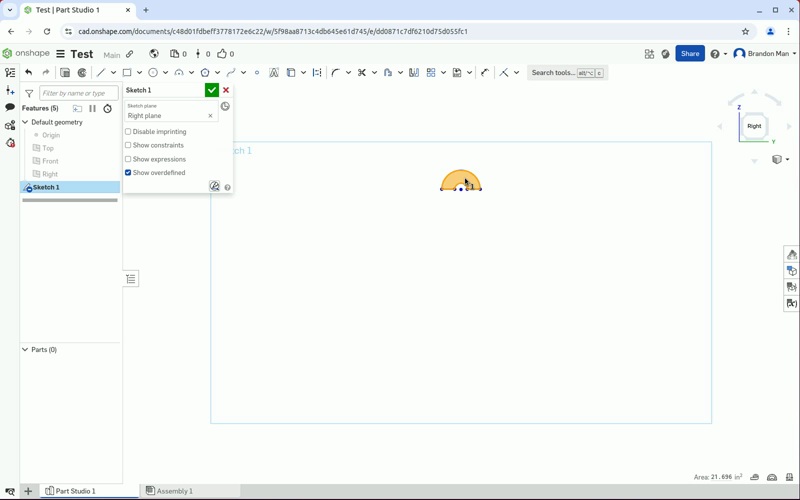
mouse_move(73, 352)
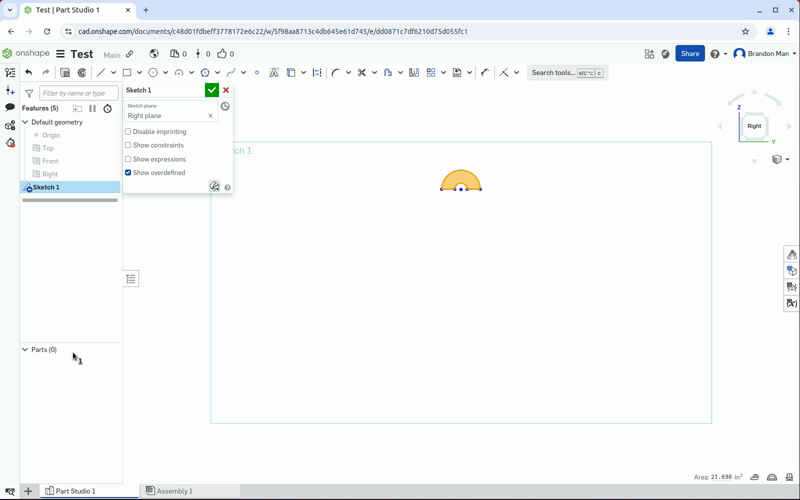
key(shift+y)
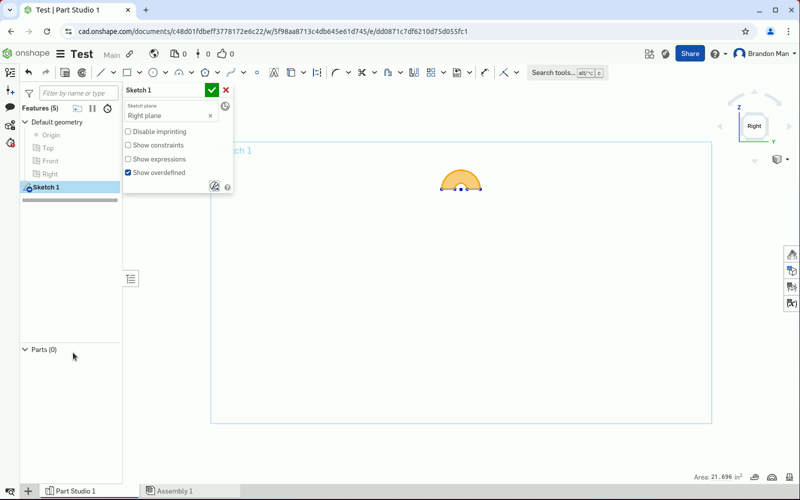
key(shift+e)
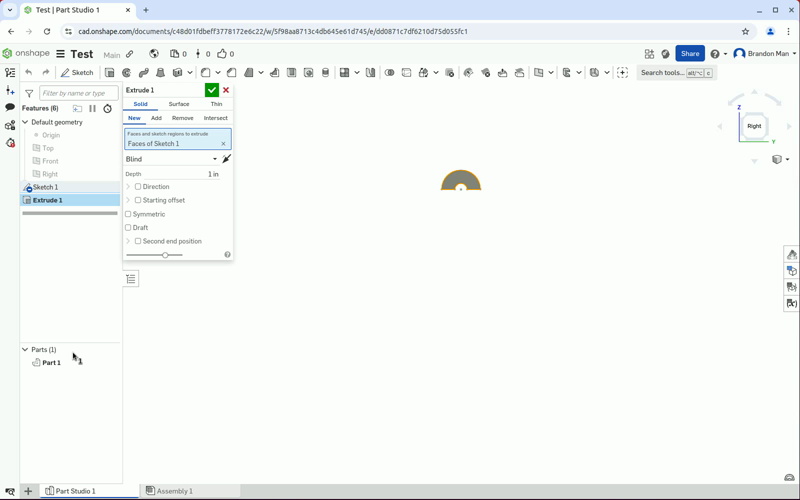
mouse_move(143, 106)
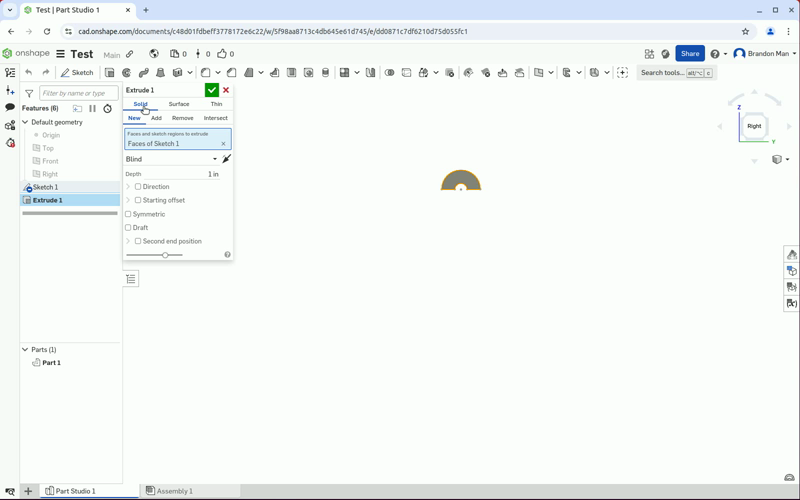
click(143, 106)
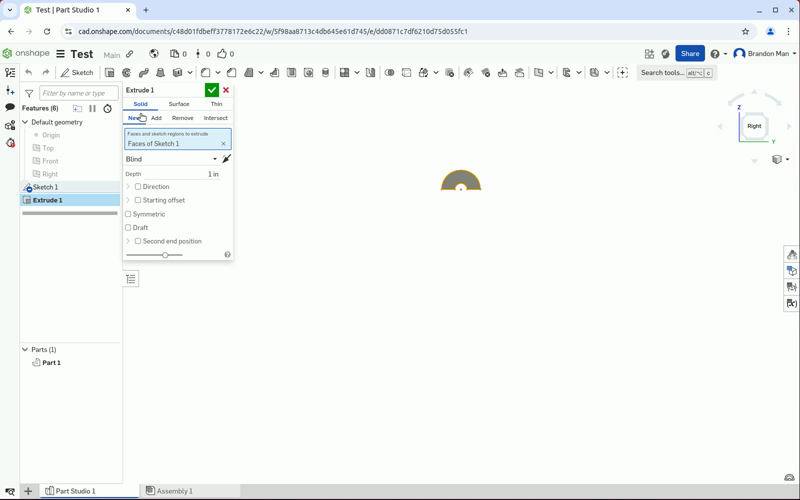
mouse_move(137, 120)
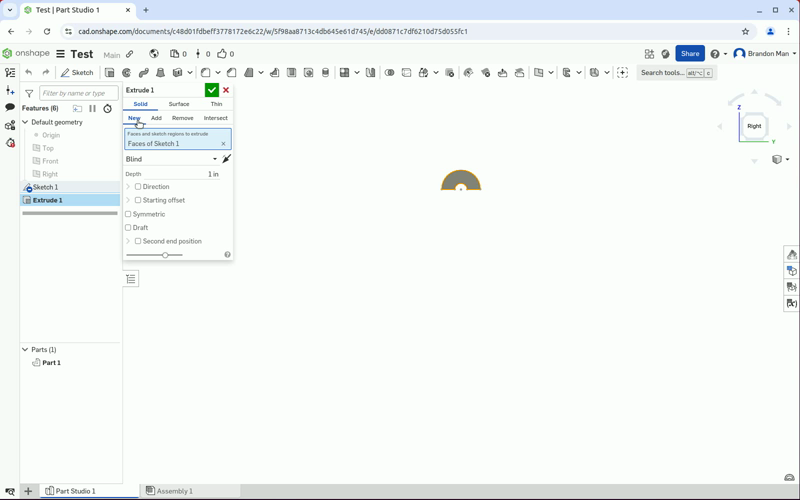
click(137, 120)
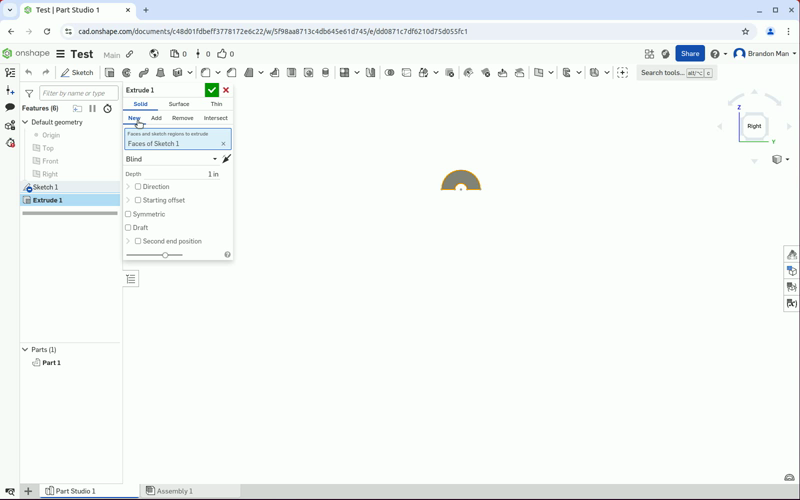
key(tab, 4)
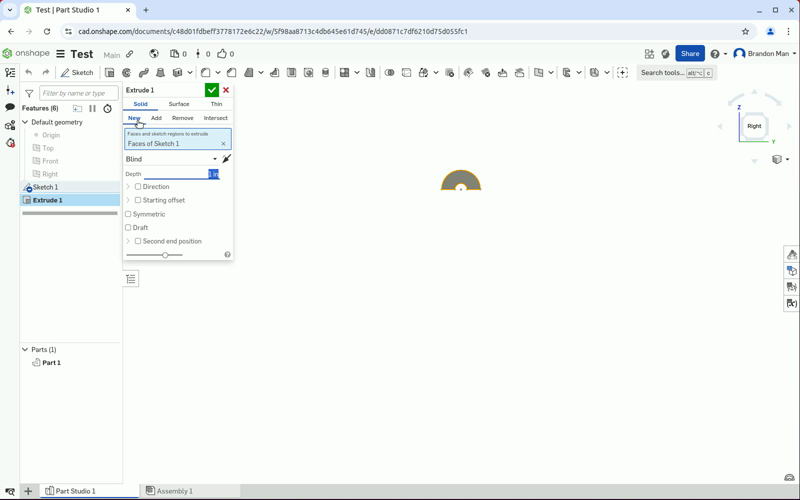
text(2.648)
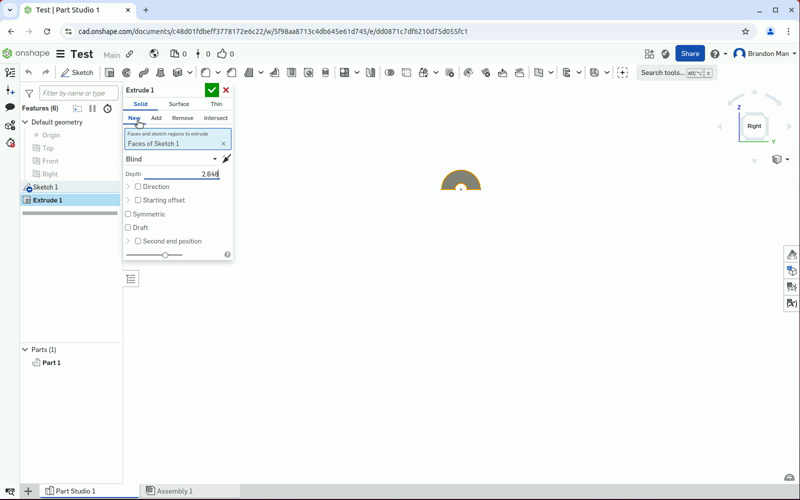
key(enter)
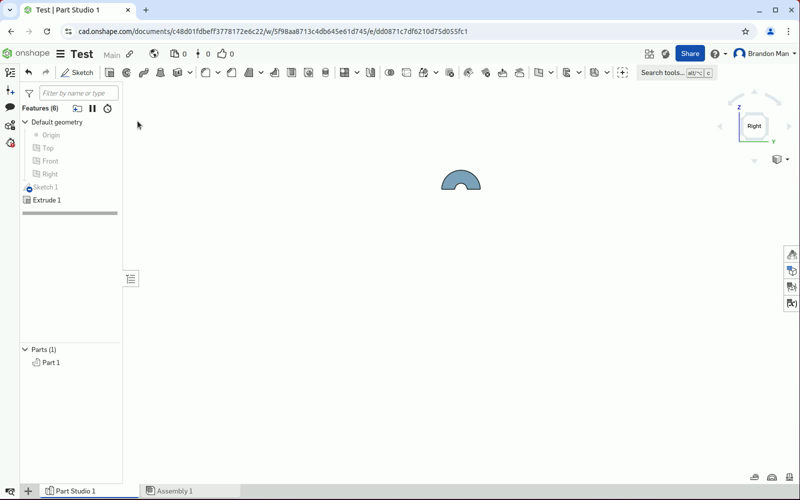
key(shift+h)
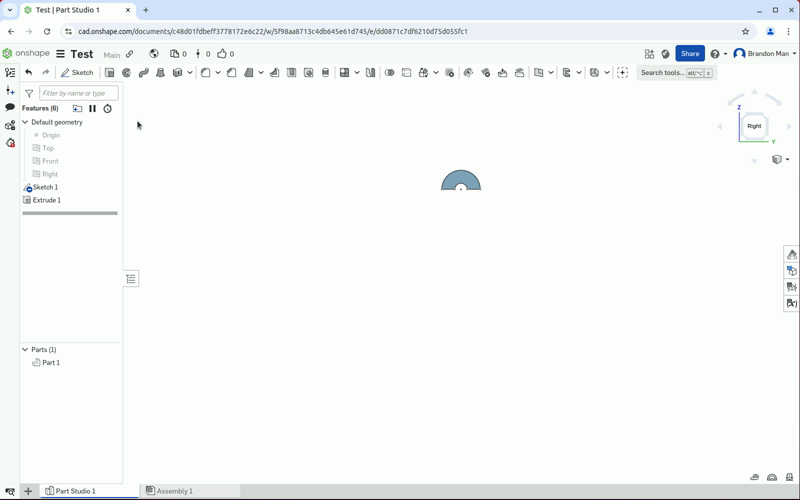
key(shift+h)
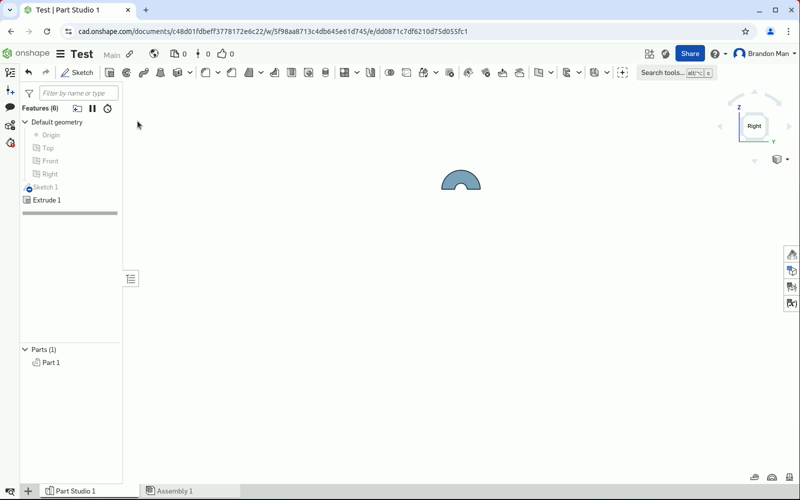
mouse_move(73, 189)
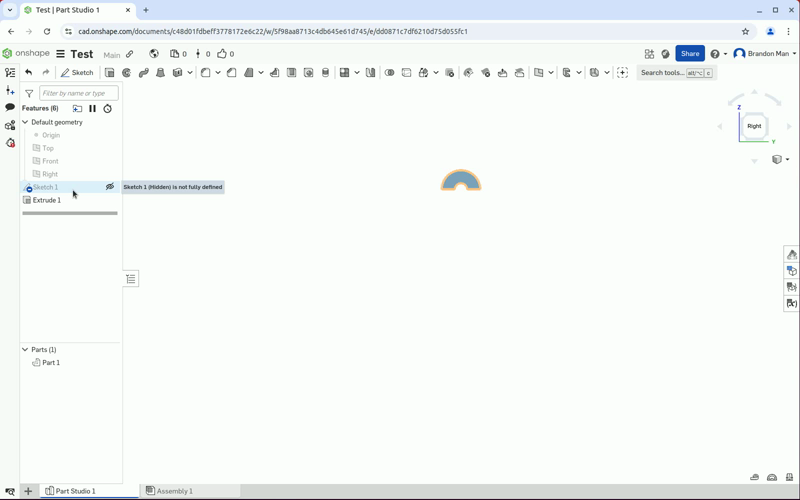
click(73, 189)
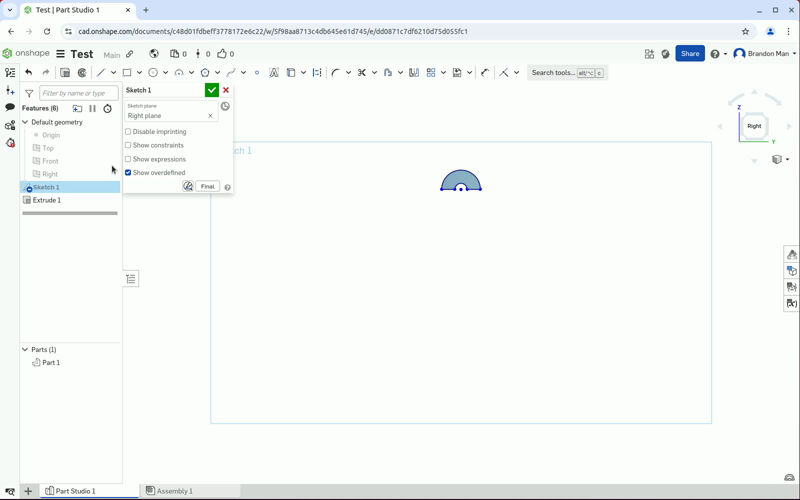
mouse_move(229, 92)
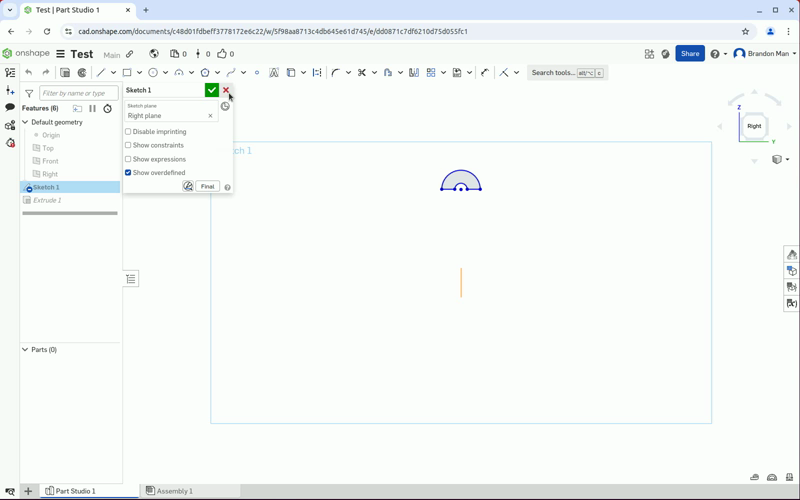
click(229, 92)
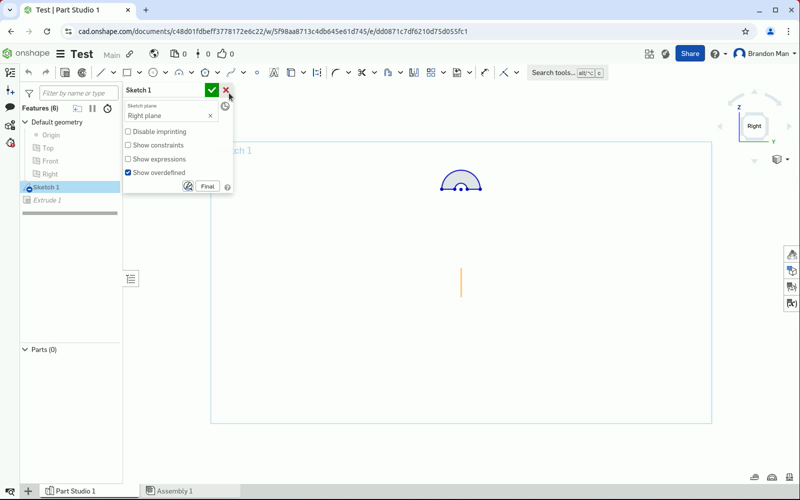
key(shift+s)
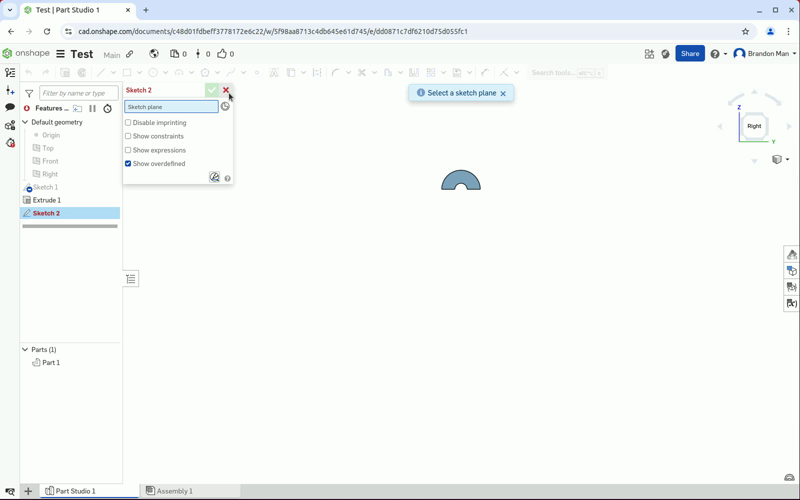
mouse_move(73, 176)
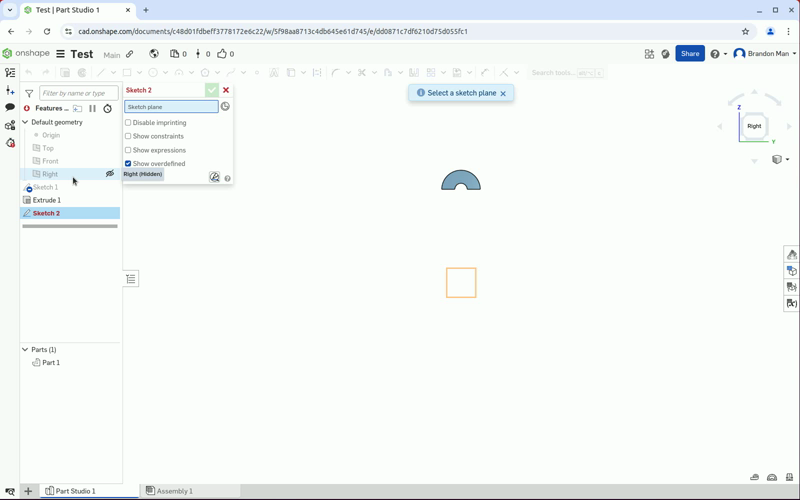
click(73, 176)
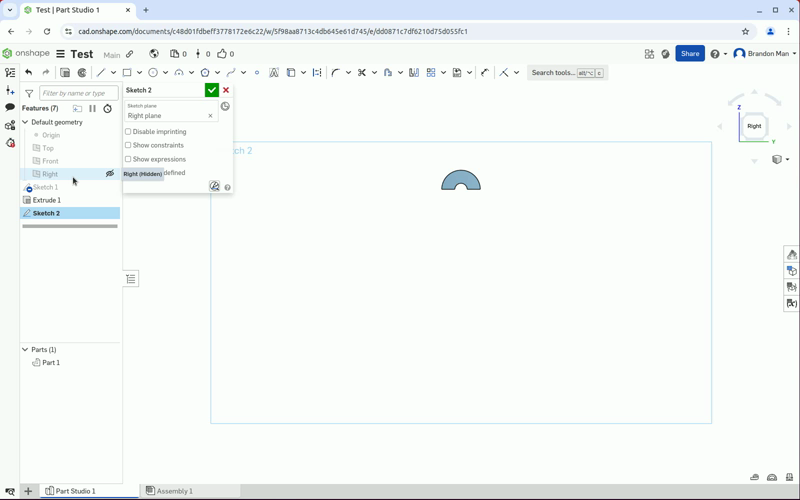
mouse_move(73, 352)
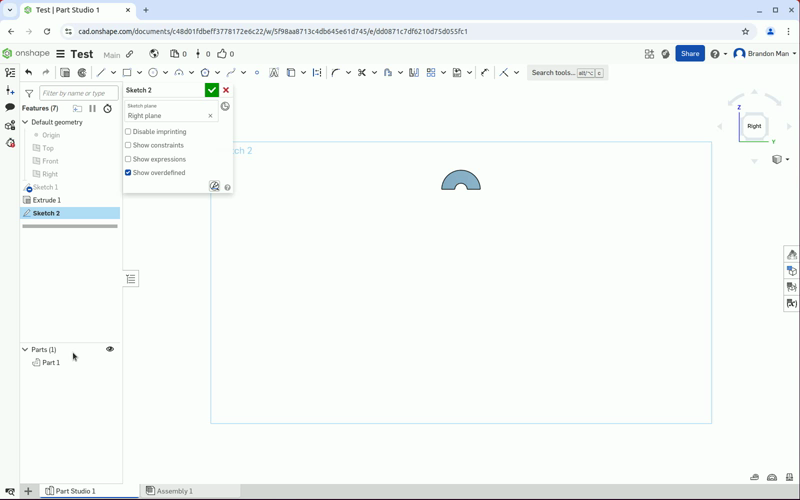
key(y)
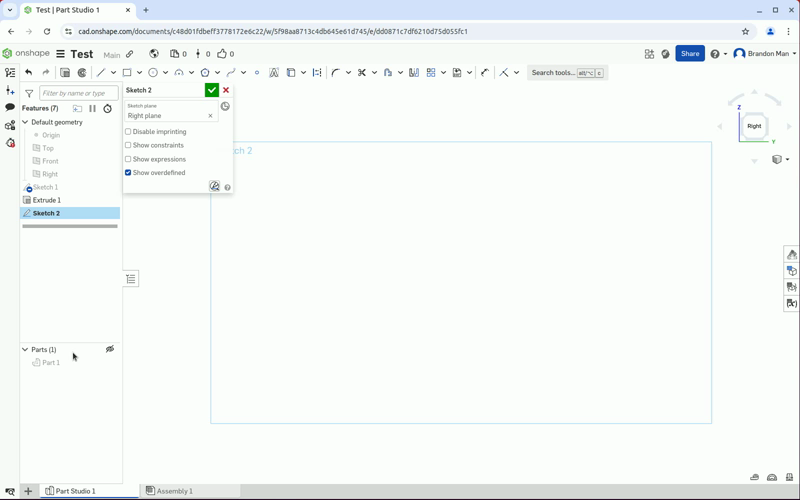
key(a)
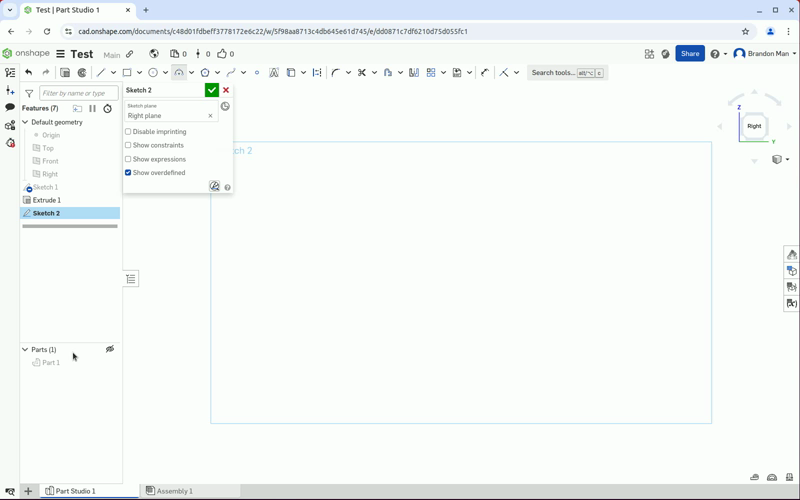
key_down(shift)
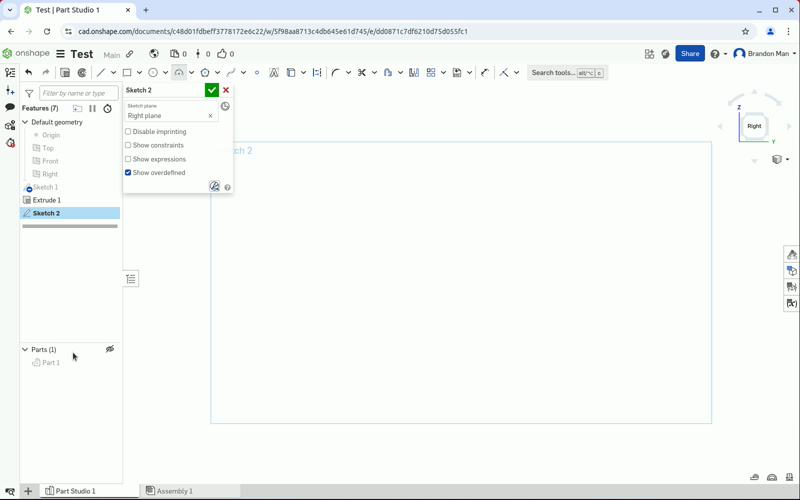
mouse_move(441, 282)
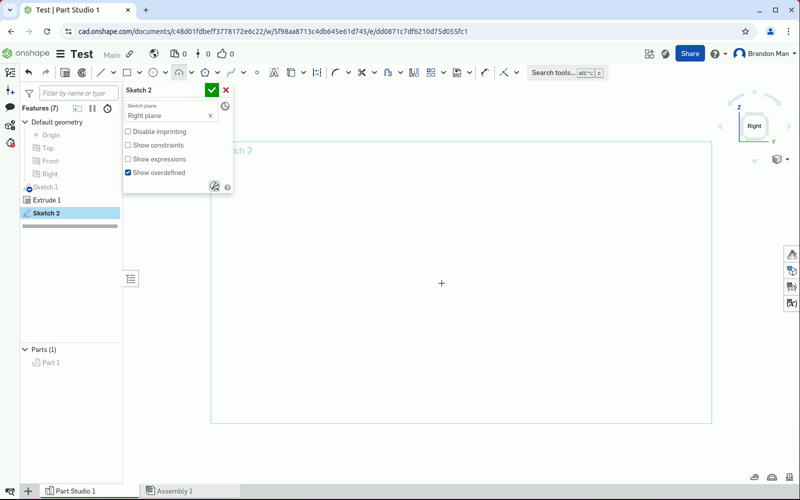
click(441, 282)
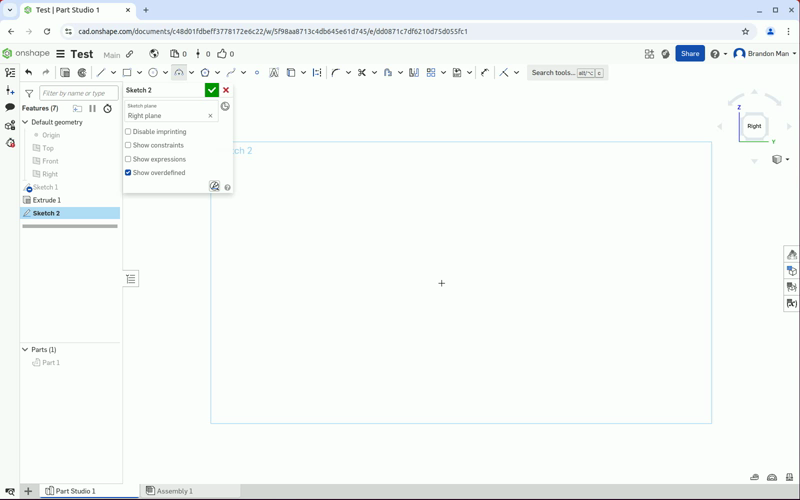
key_up(shift)
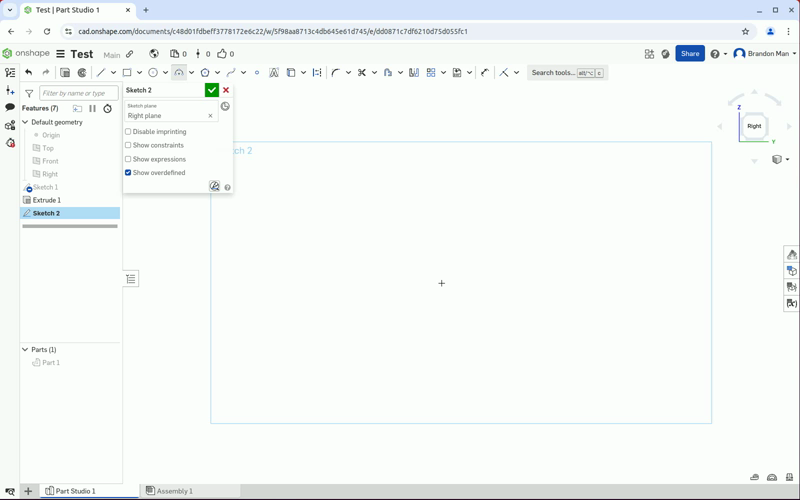
key_down(shift)
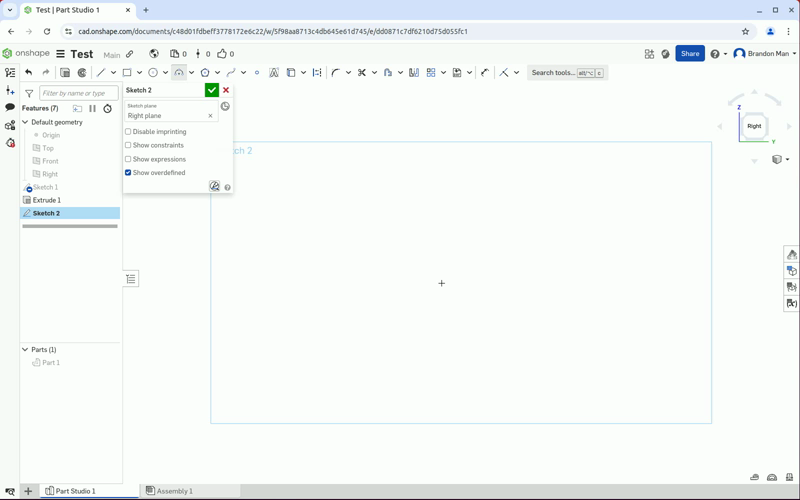
mouse_move(479, 282)
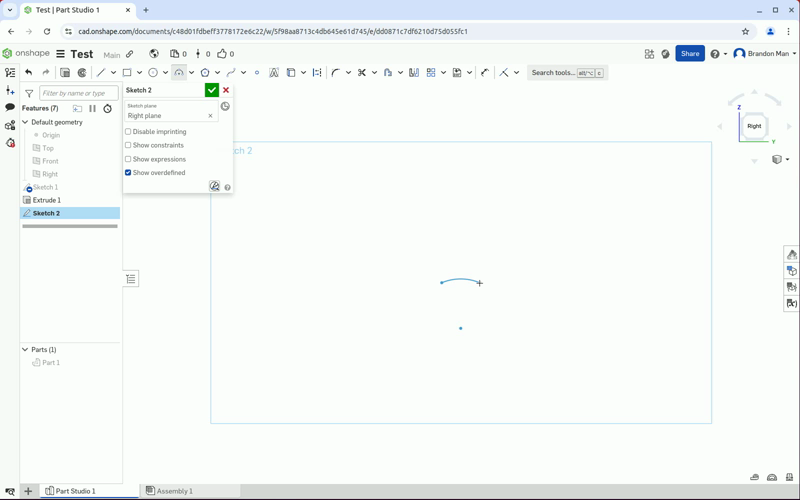
click(479, 282)
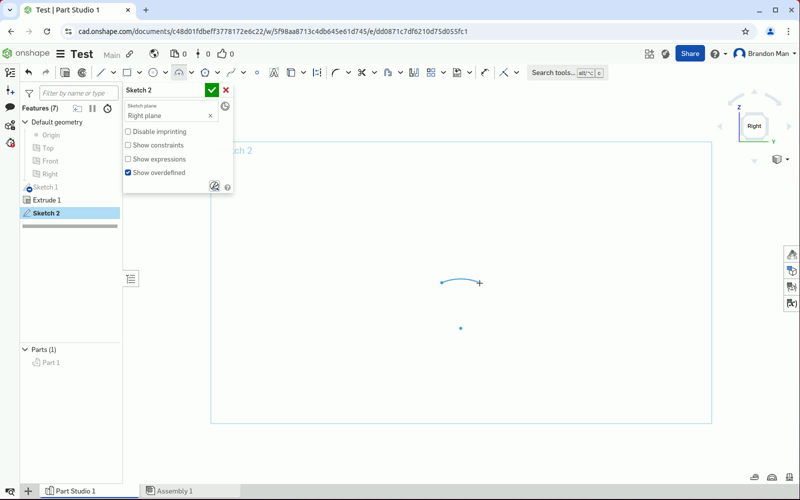
mouse_move(460, 301)
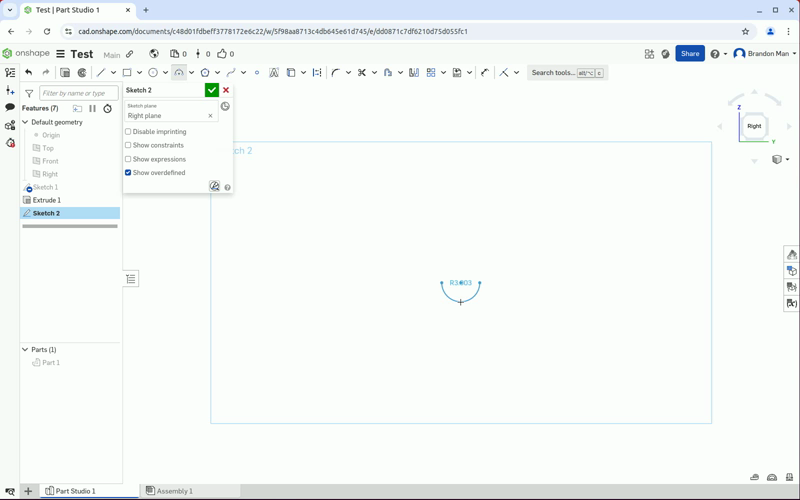
click(460, 301)
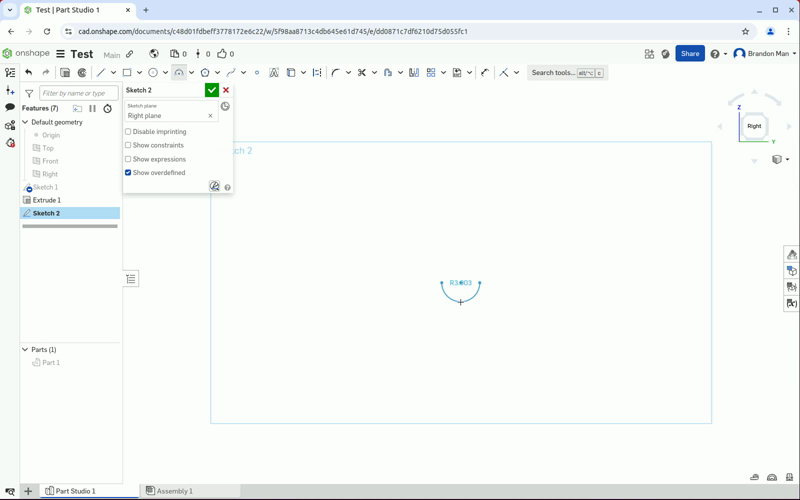
key_up(shift)
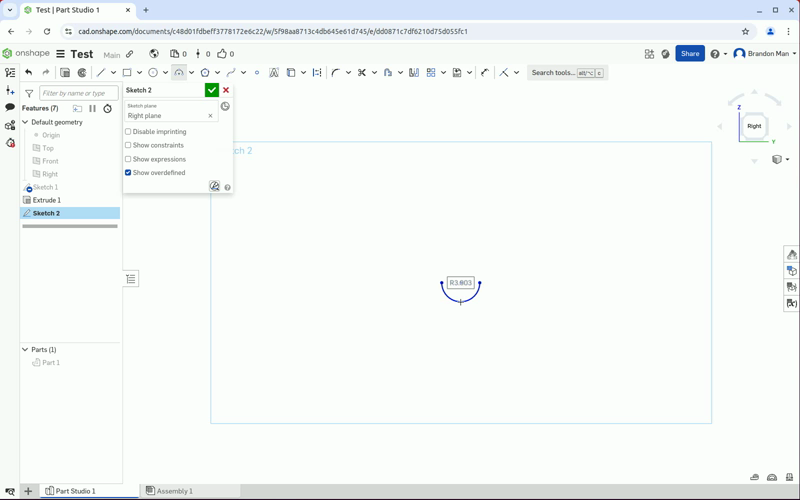
key(esc)
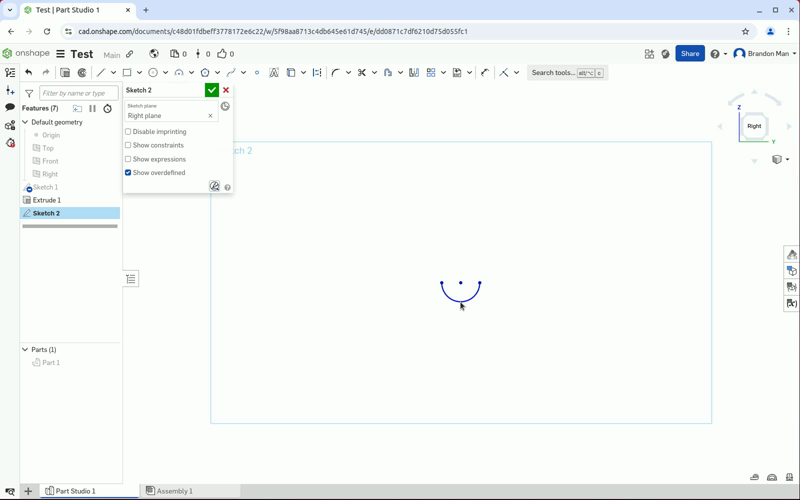
key(l)
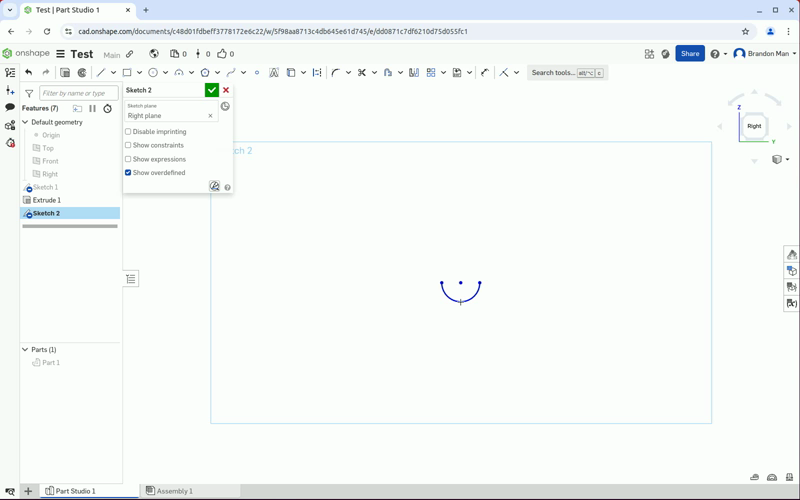
mouse_move(479, 282)
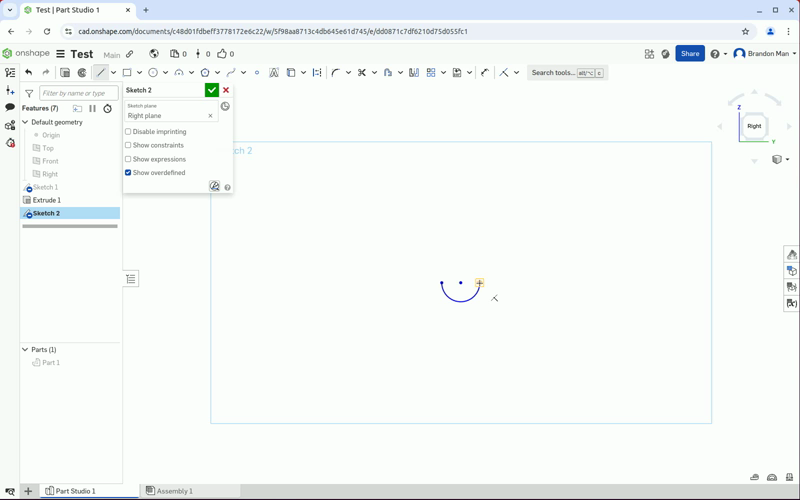
click(479, 282)
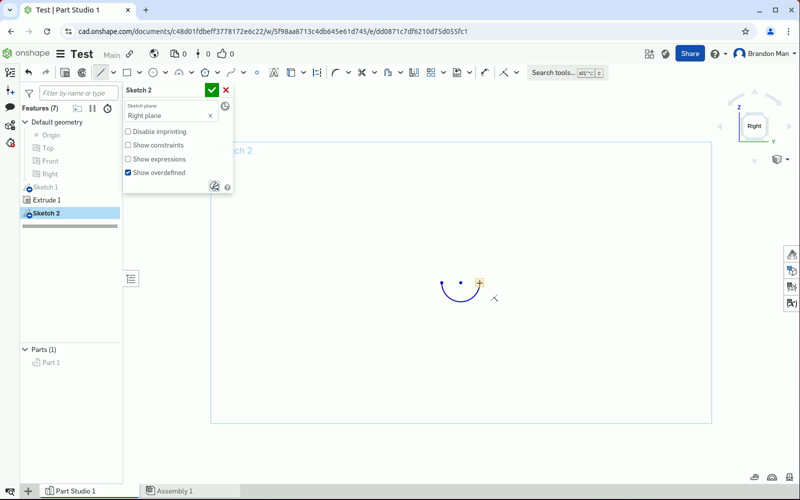
key_down(shift)
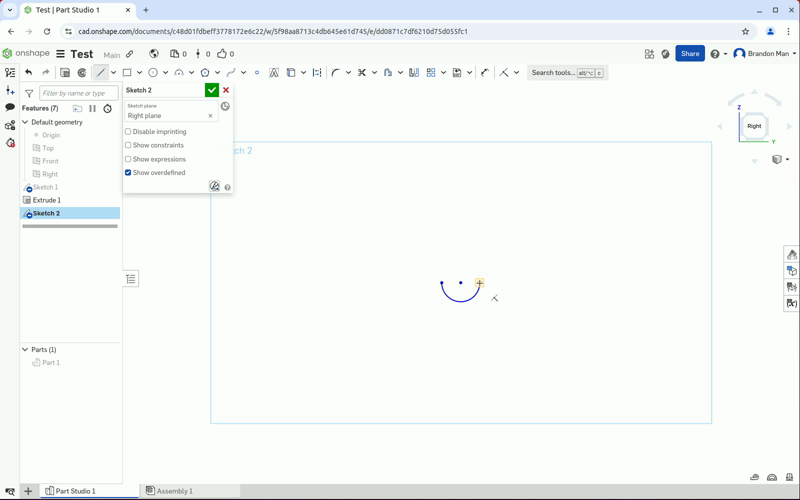
mouse_move(479, 189)
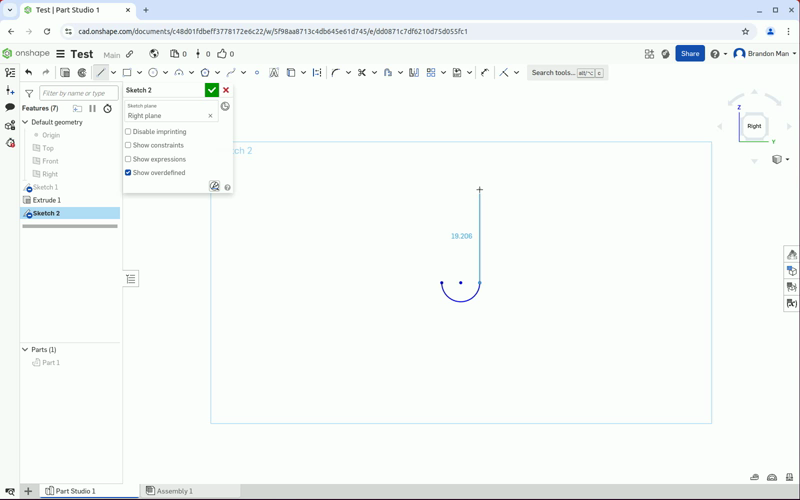
click(479, 189)
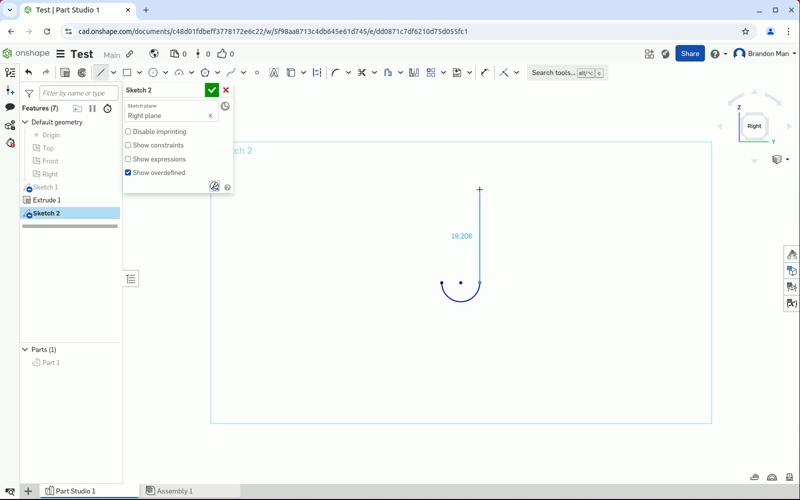
key_up(shift)
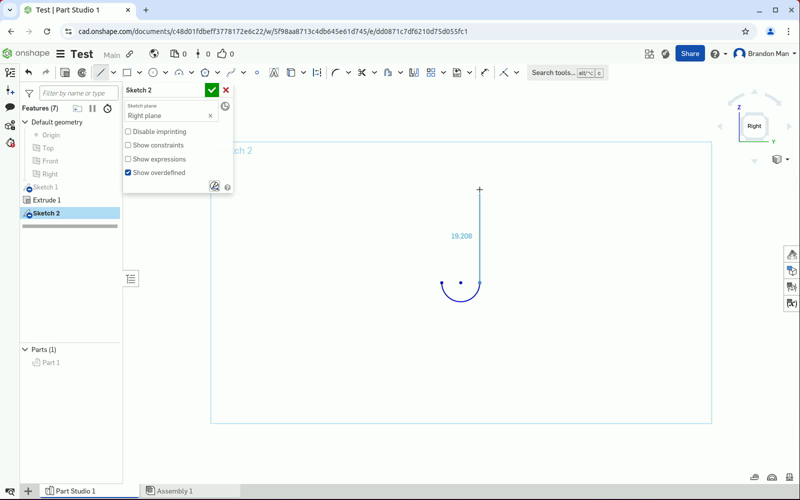
key_down(shift)
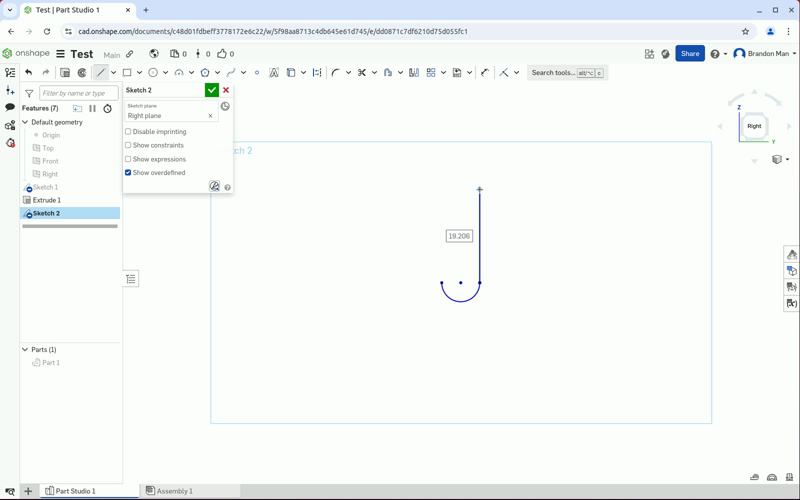
mouse_move(509, 189)
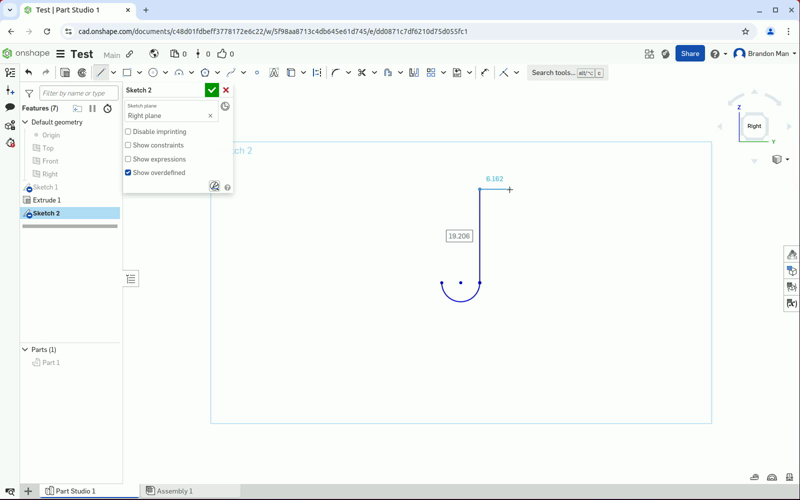
mouse_move(466, 189)
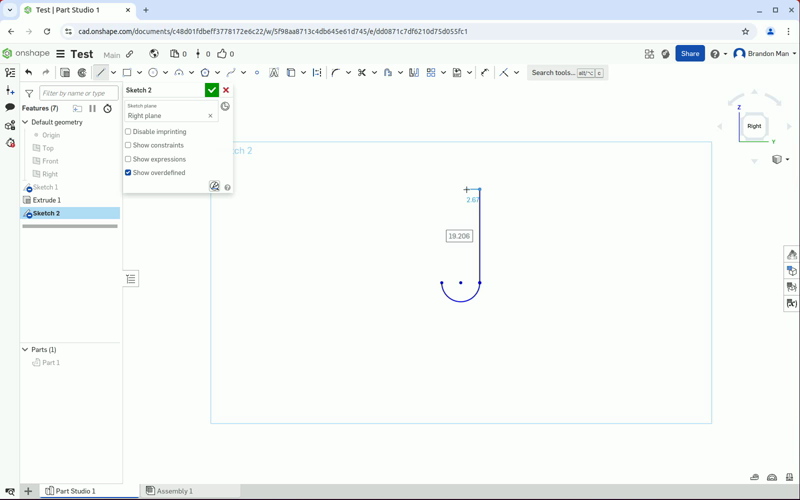
click(466, 189)
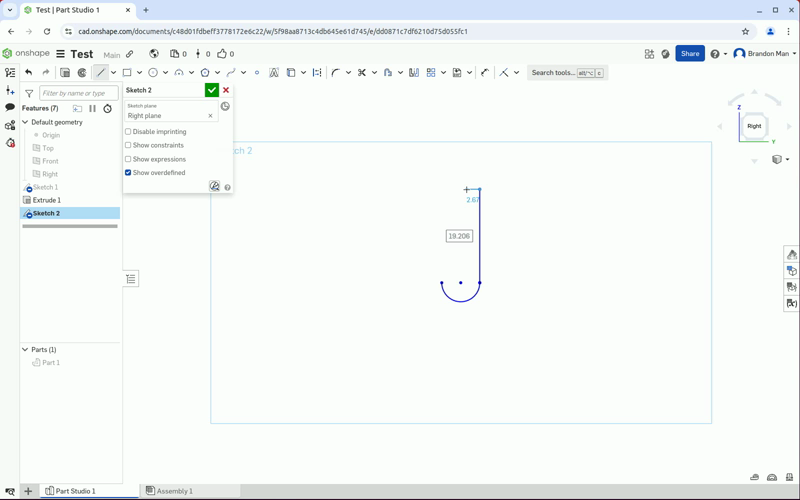
key_up(shift)
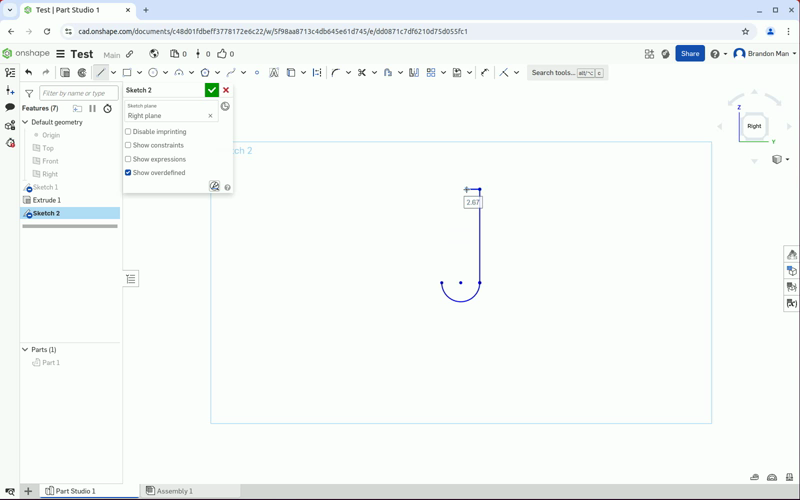
key(esc)
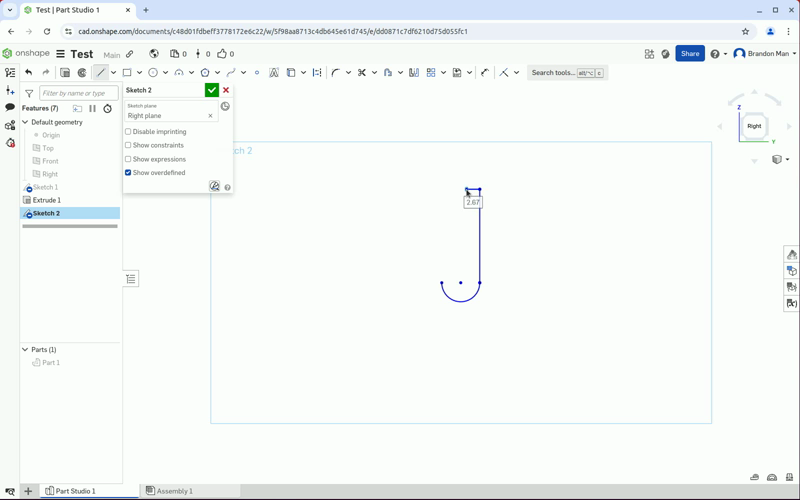
key(a)
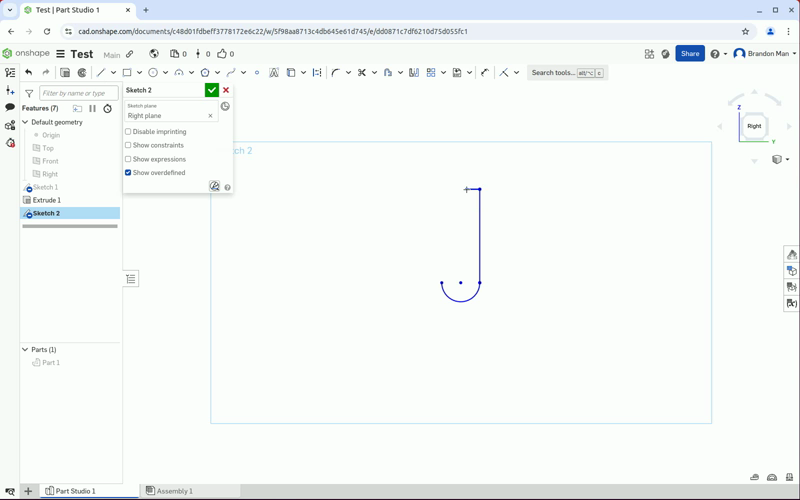
mouse_move(466, 189)
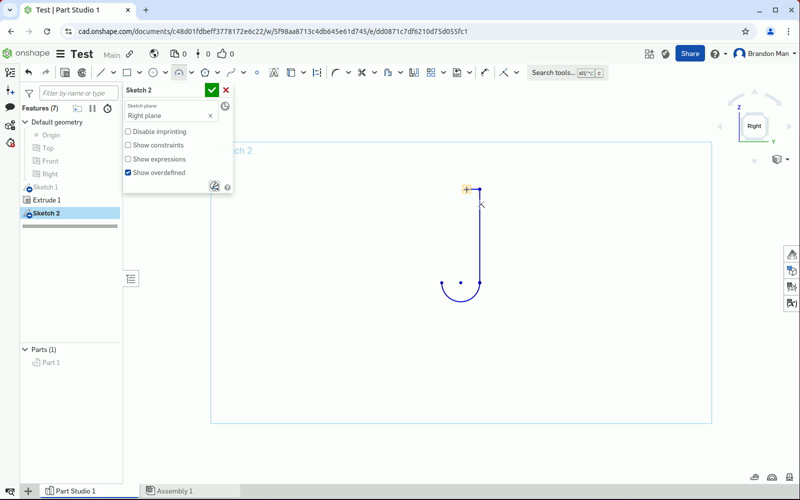
click(466, 189)
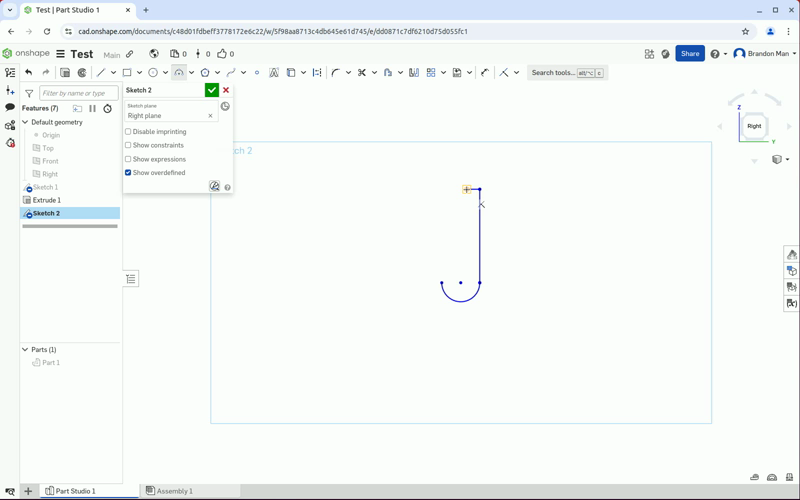
key_down(shift)
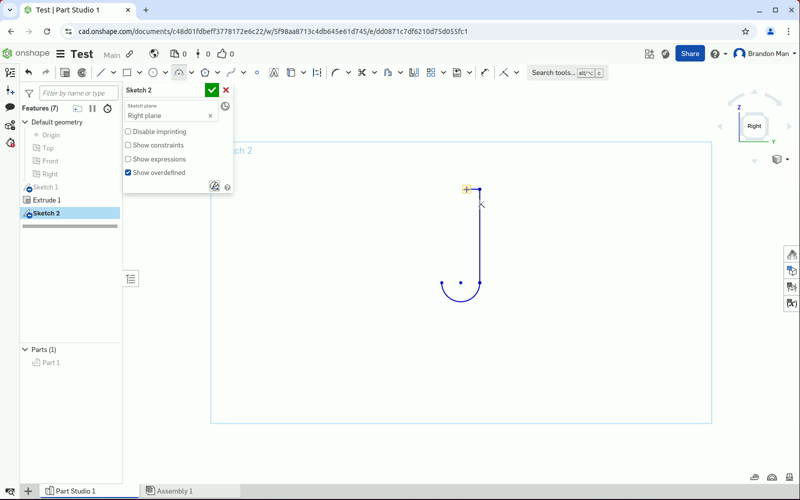
mouse_move(454, 189)
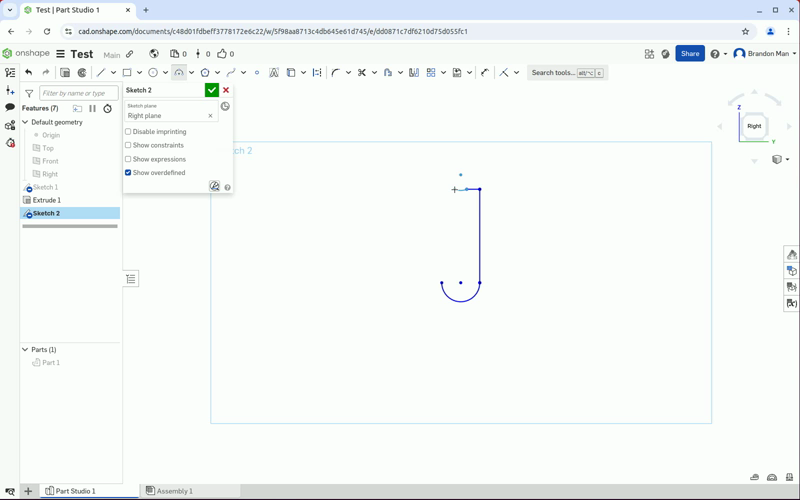
click(454, 189)
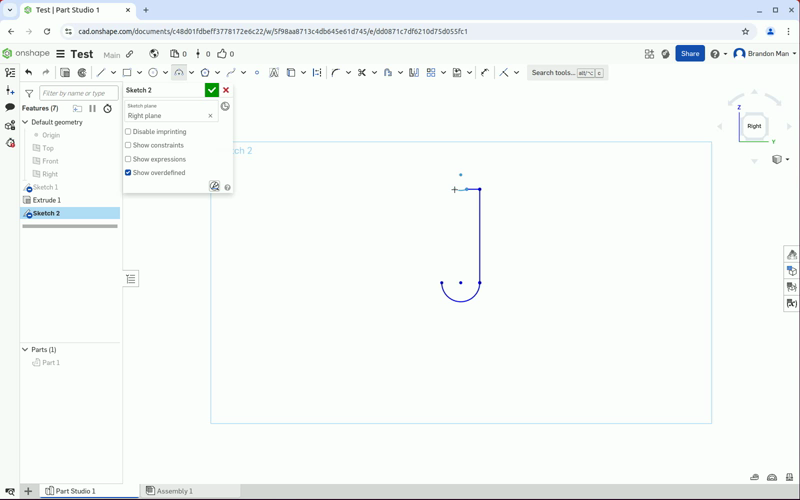
mouse_move(460, 195)
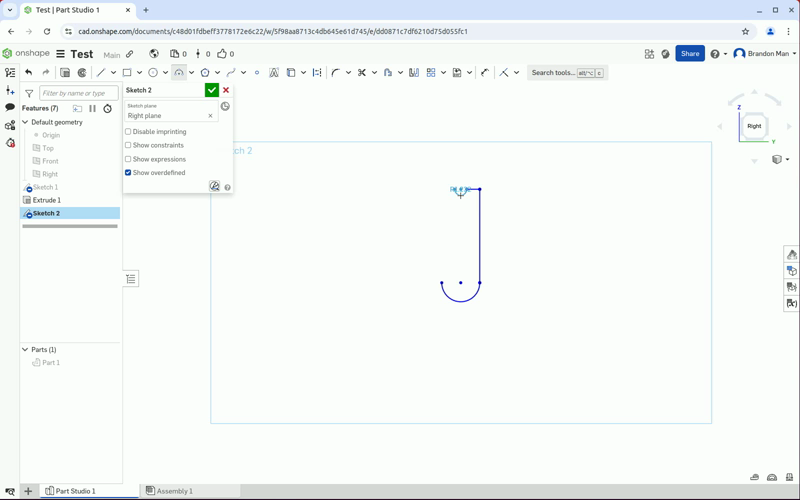
click(460, 195)
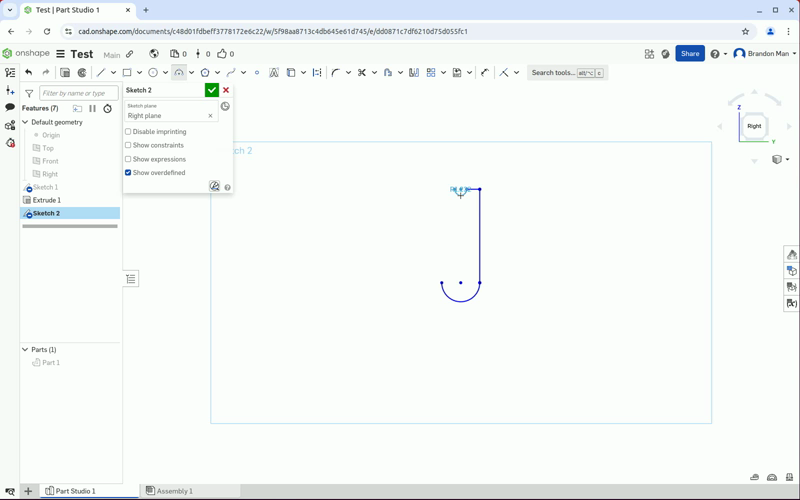
key_up(shift)
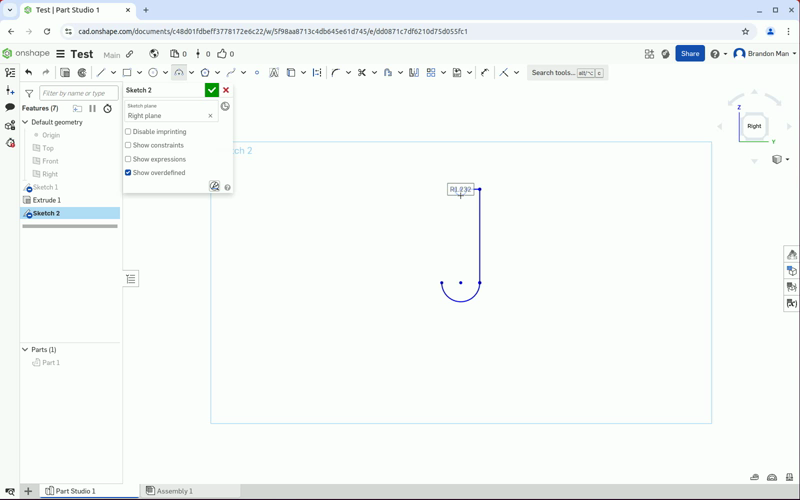
key(esc)
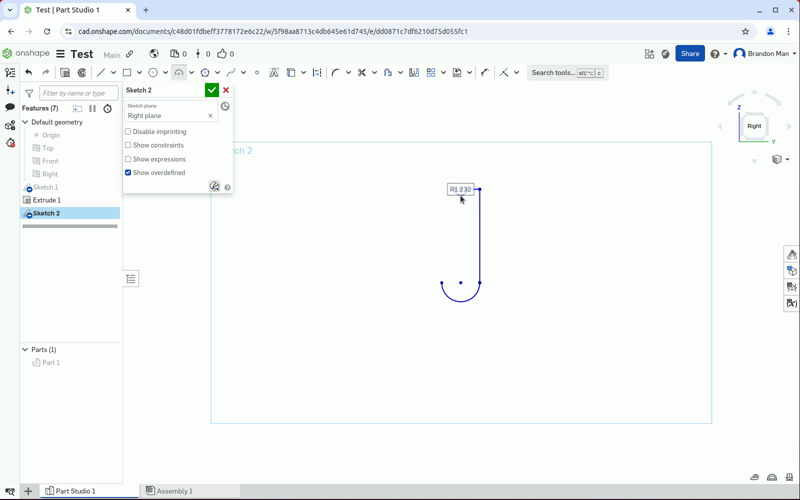
key(l)
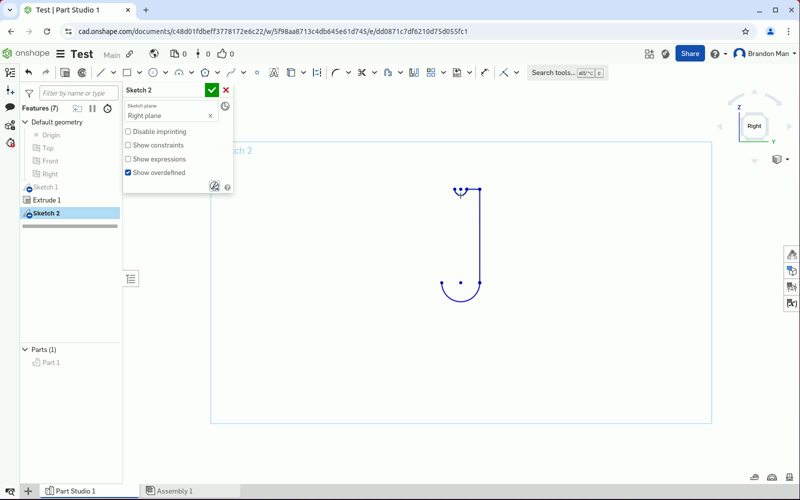
mouse_move(454, 189)
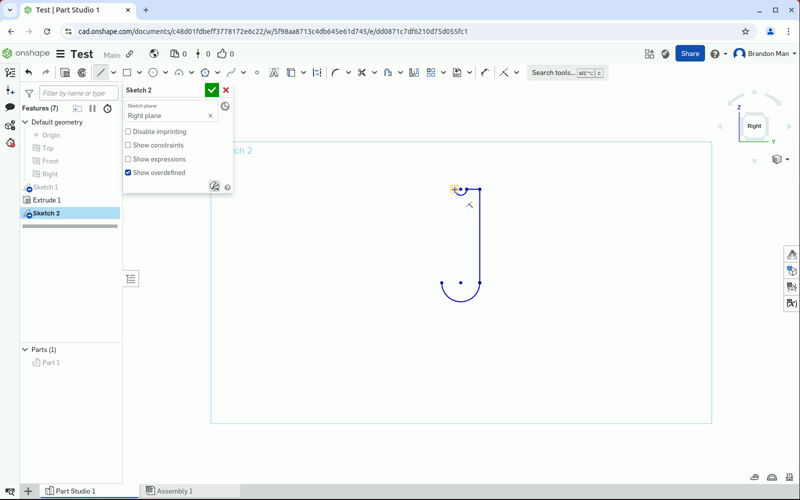
click(454, 189)
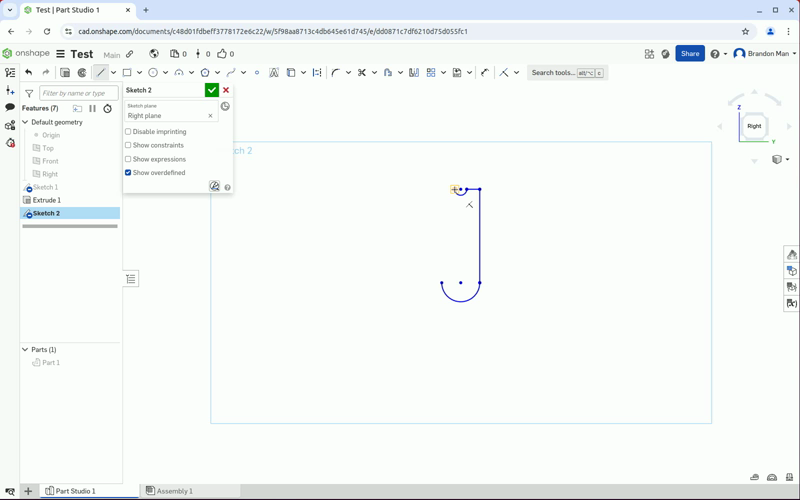
key_down(shift)
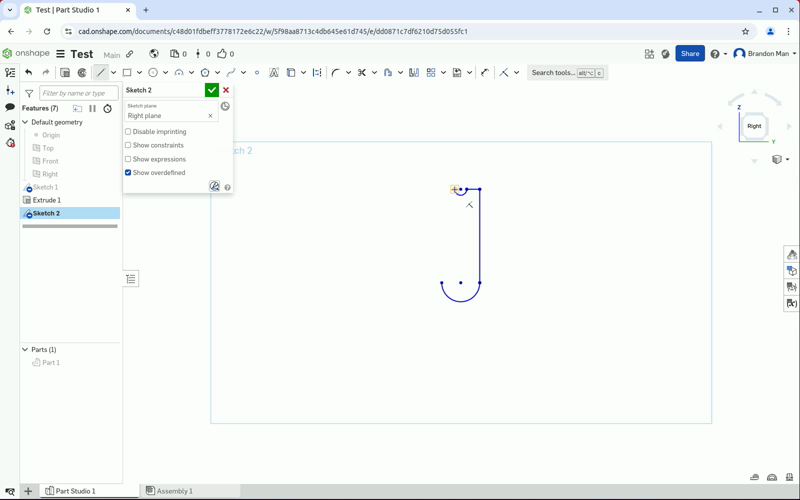
mouse_move(484, 189)
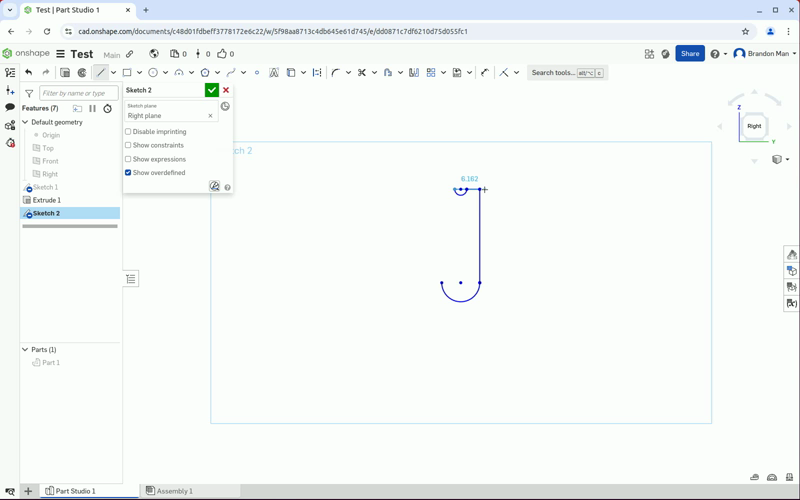
mouse_move(441, 189)
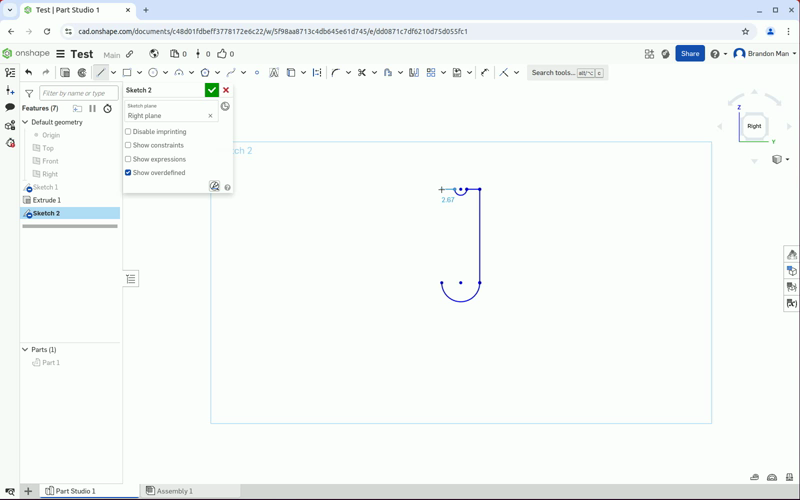
click(441, 189)
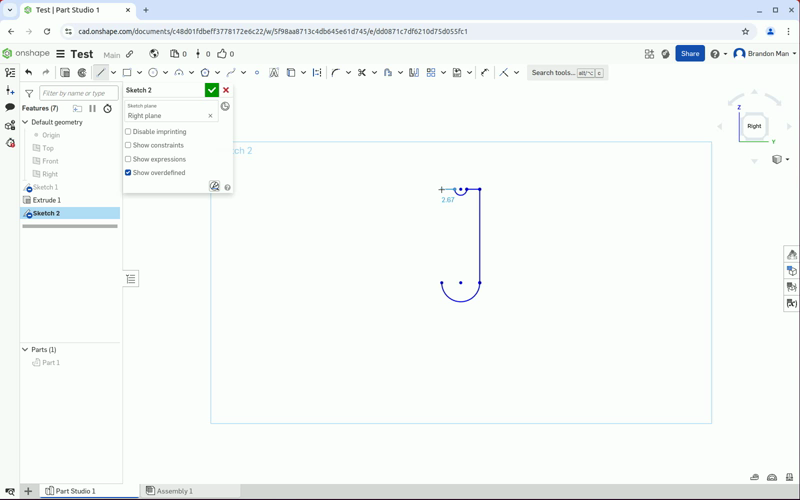
key_up(shift)
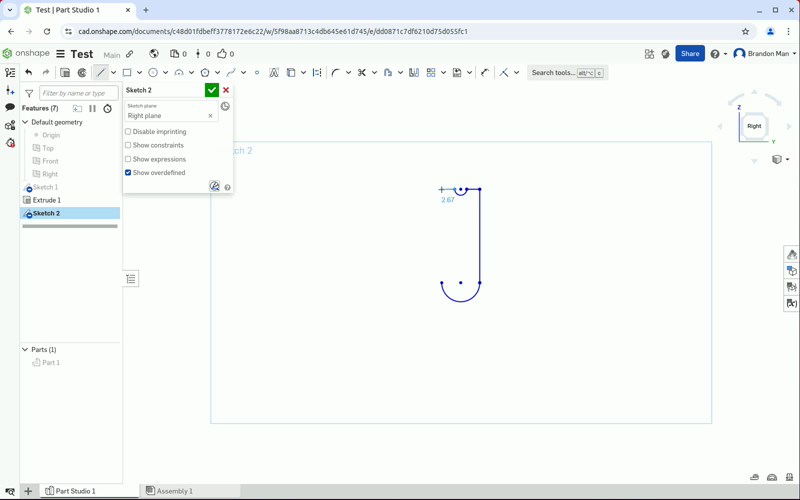
key_down(shift)
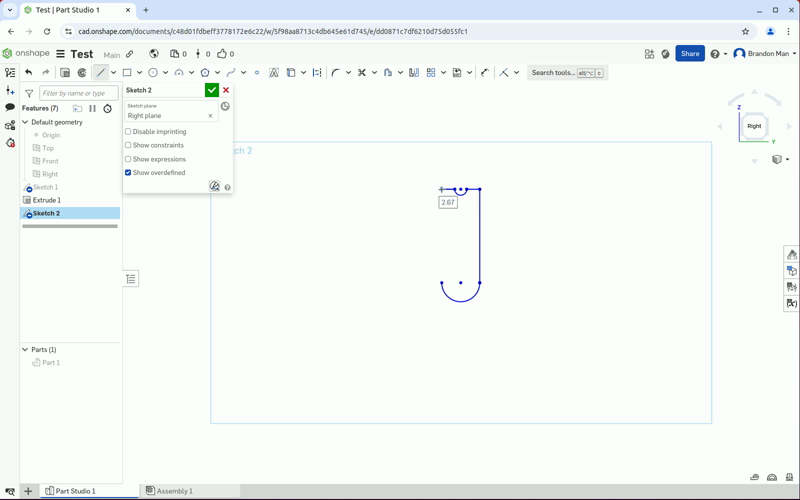
mouse_move(441, 282)
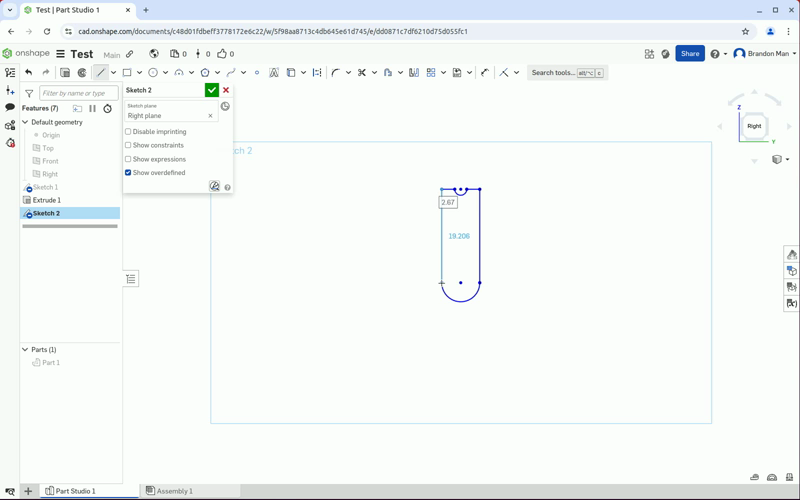
key_up(shift)
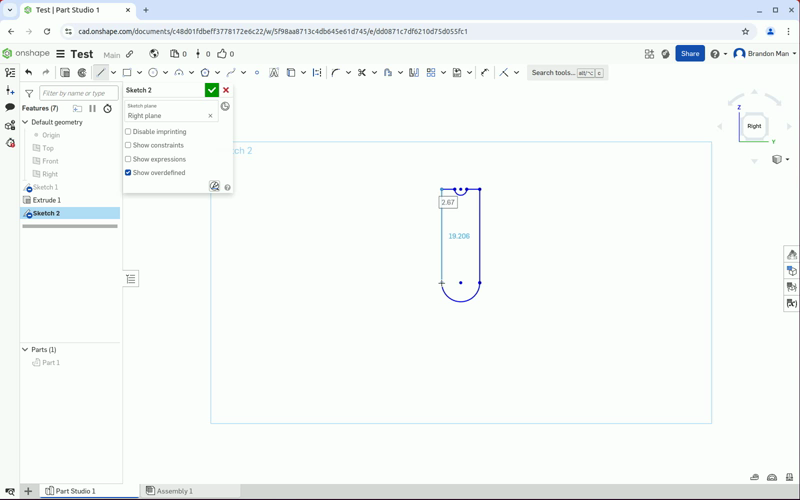
click(441, 282)
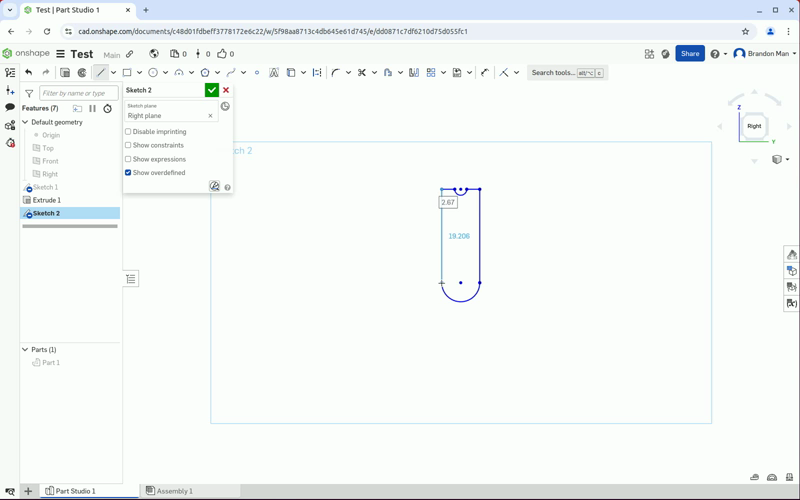
key(esc)
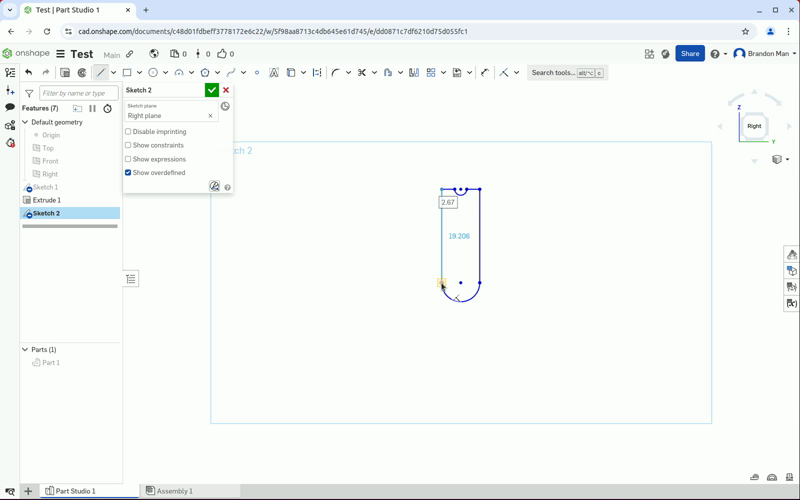
key(c)
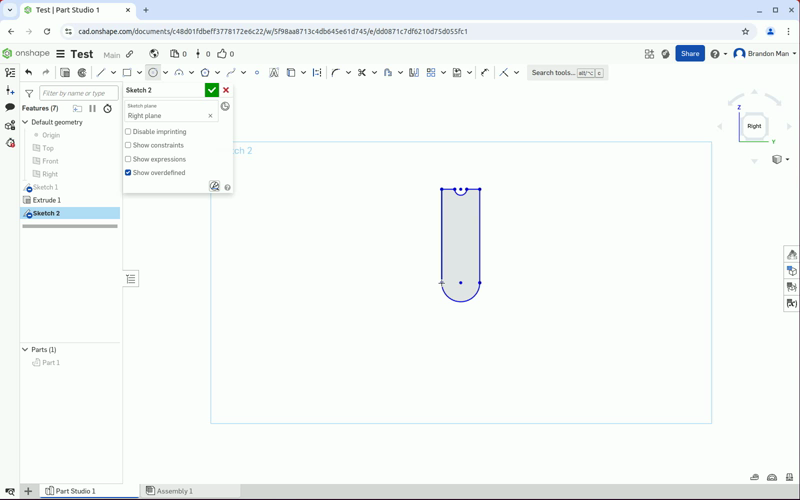
key_down(shift)
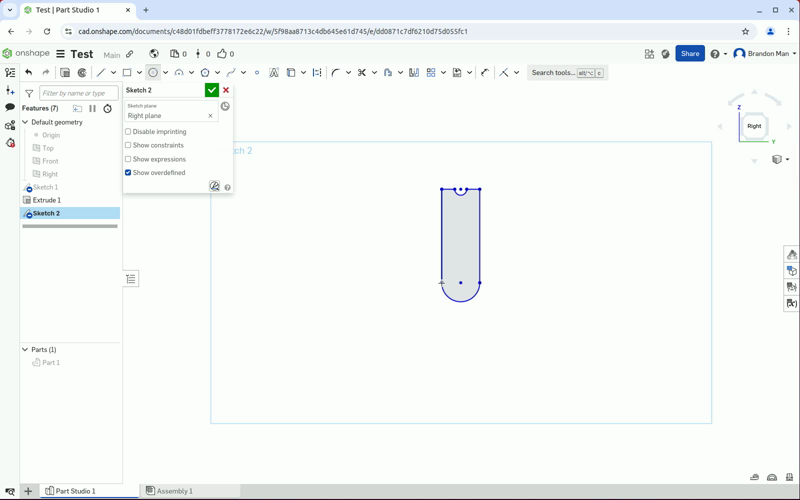
mouse_move(460, 282)
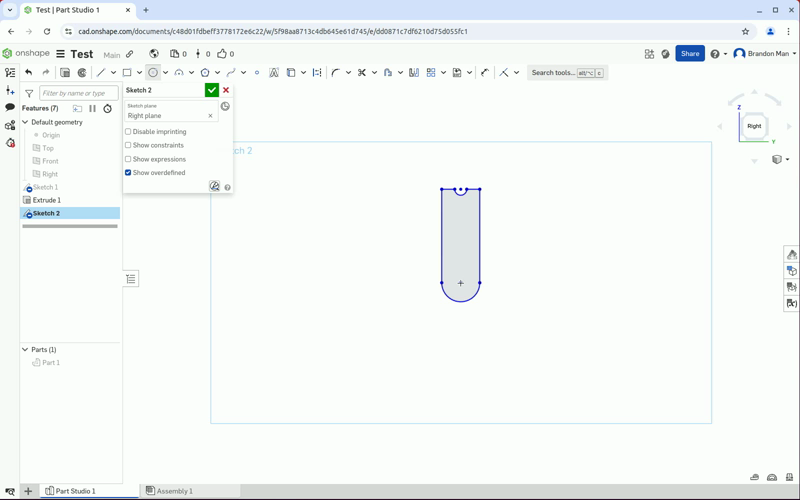
click(460, 282)
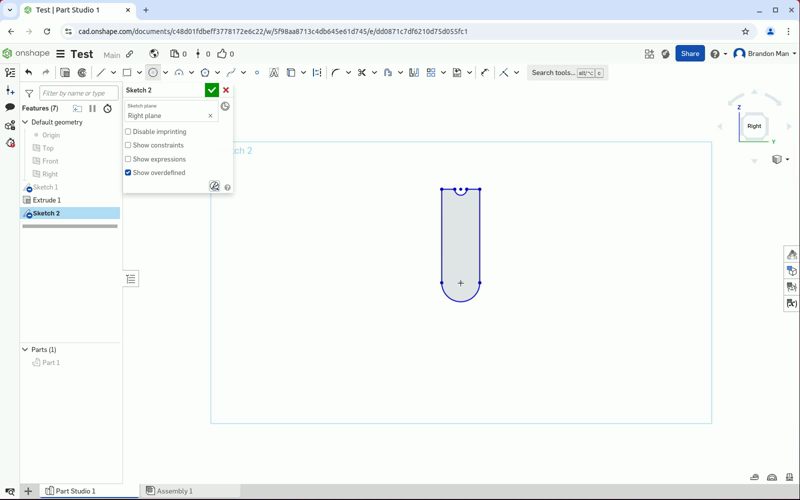
key_up(shift)
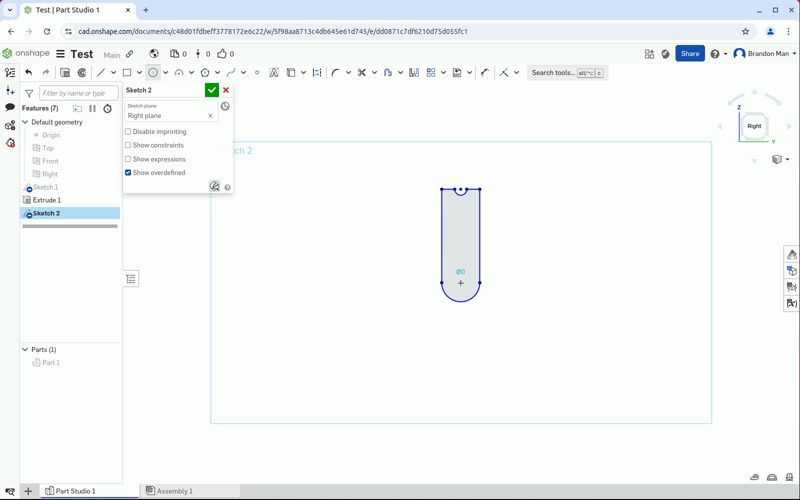
mouse_move(466, 282)
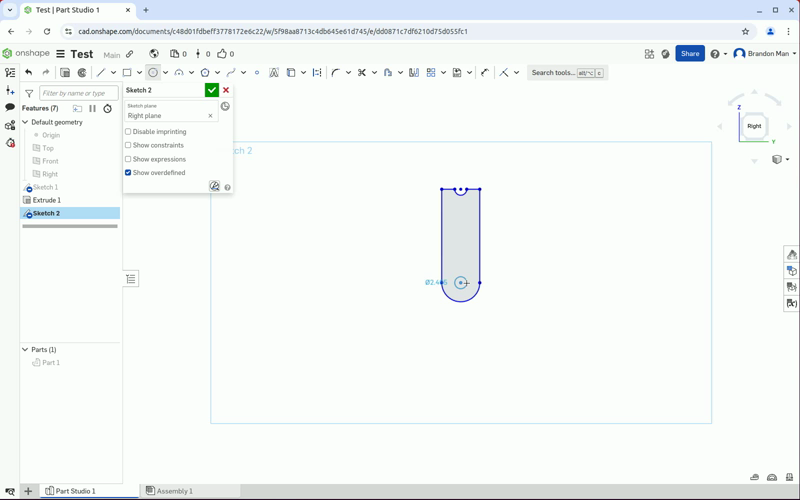
click(466, 282)
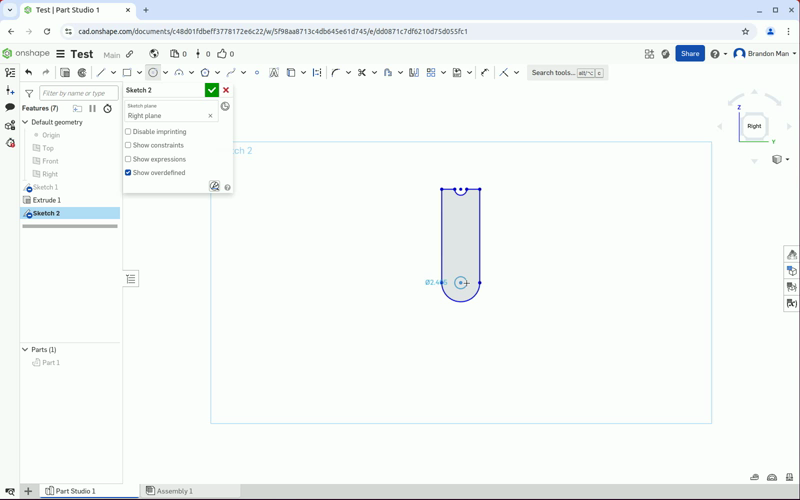
key(esc)
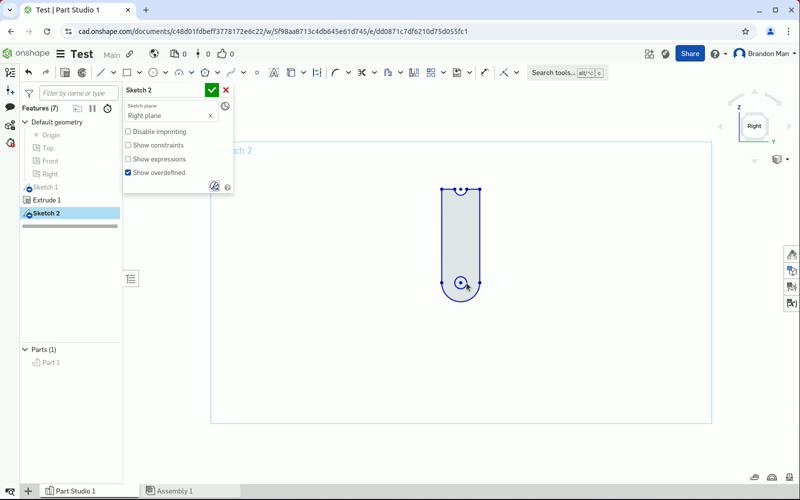
mouse_move(451, 284)
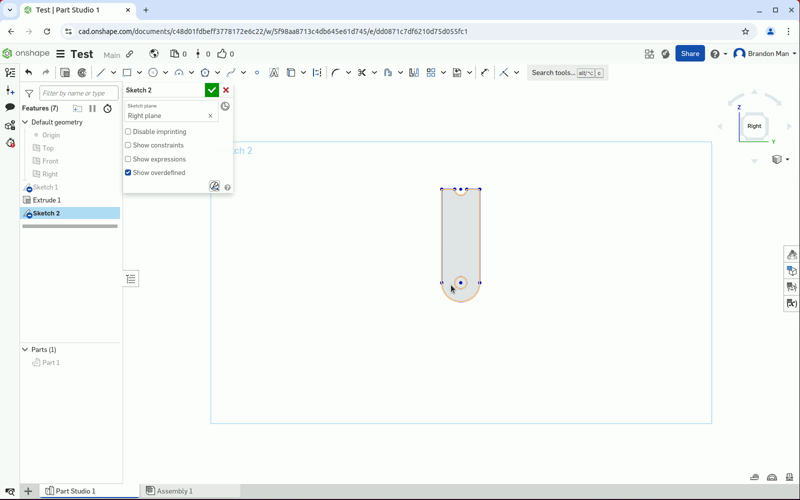
click(451, 284)
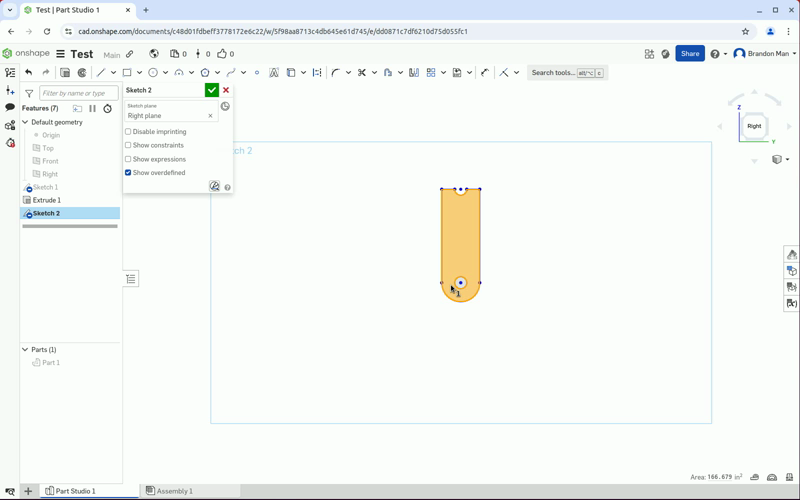
mouse_move(73, 352)
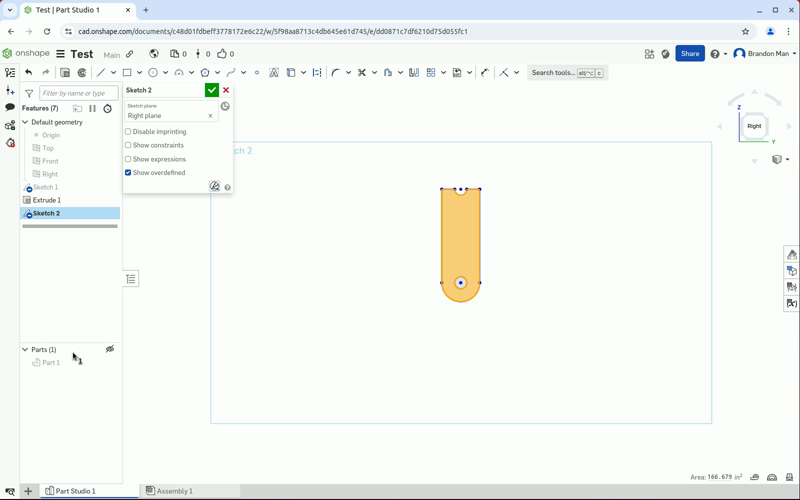
key(shift+y)
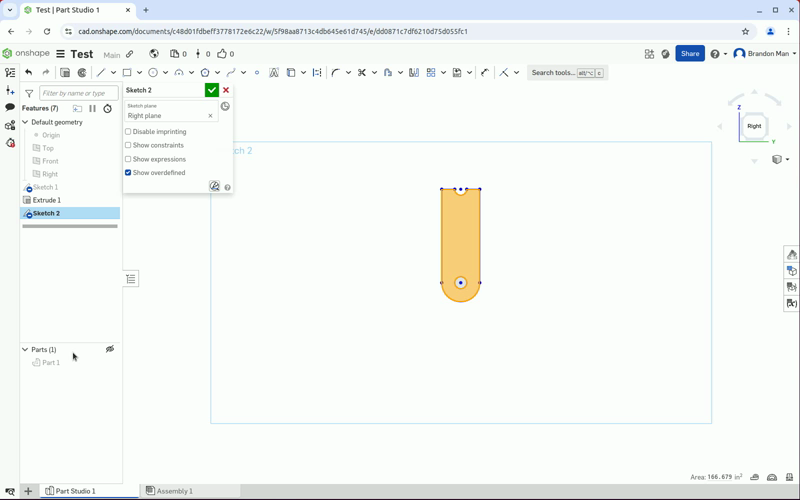
key(shift+e)
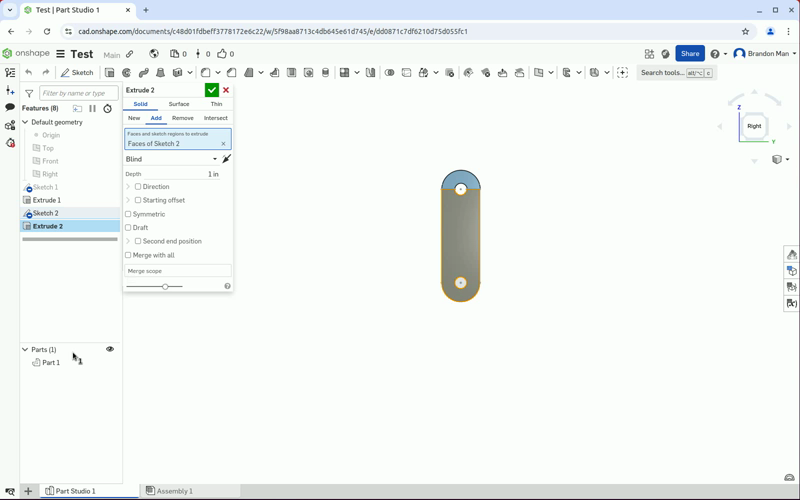
mouse_move(143, 106)
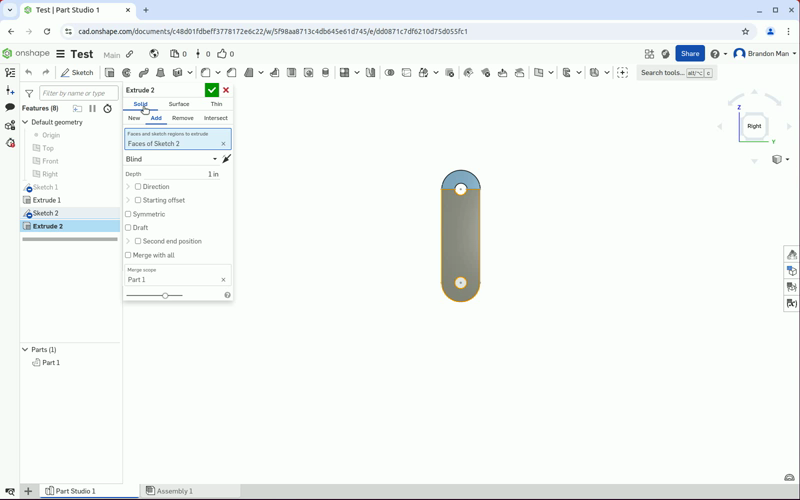
click(143, 106)
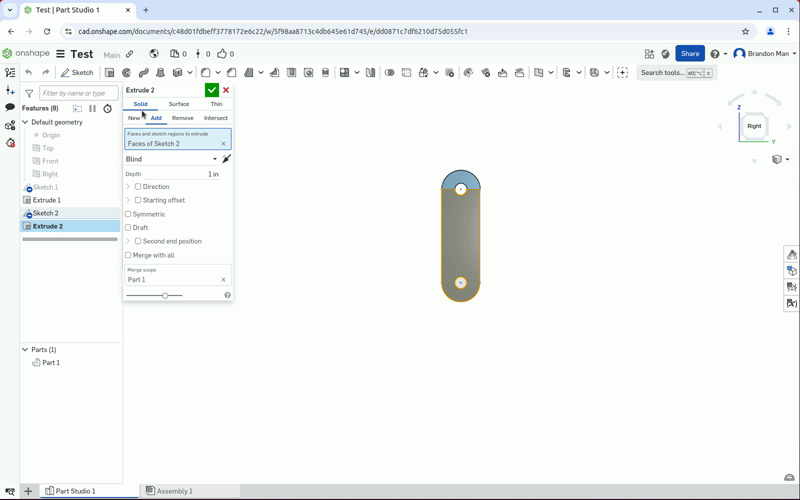
mouse_move(137, 120)
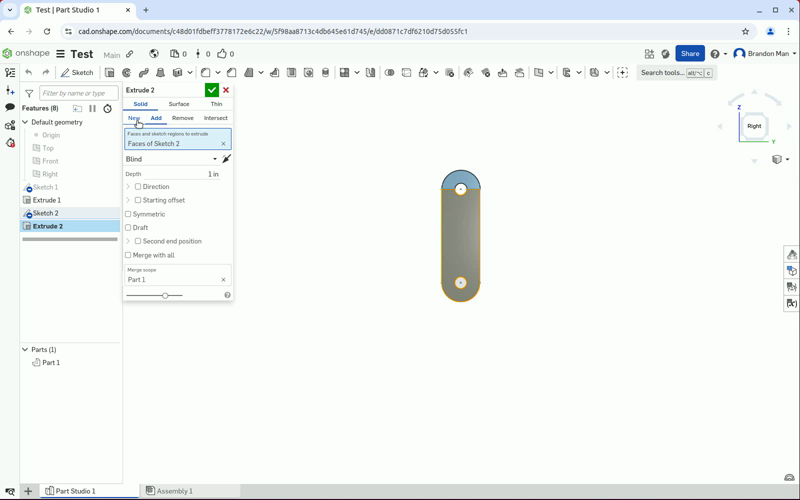
click(137, 120)
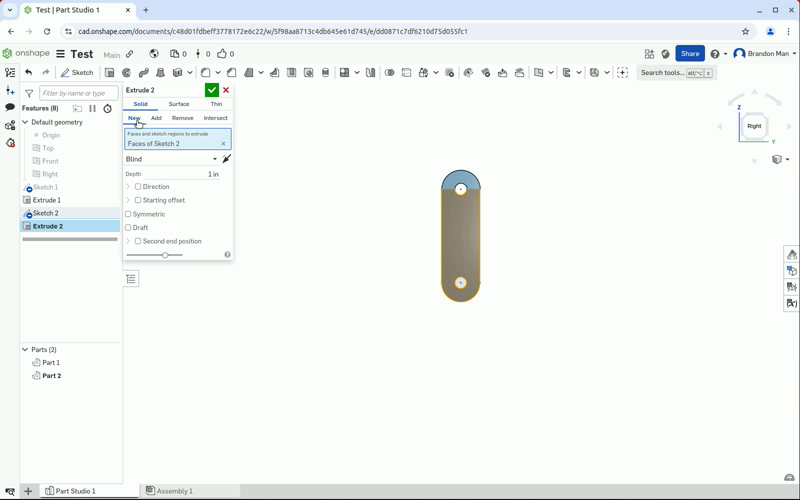
key(tab, 4)
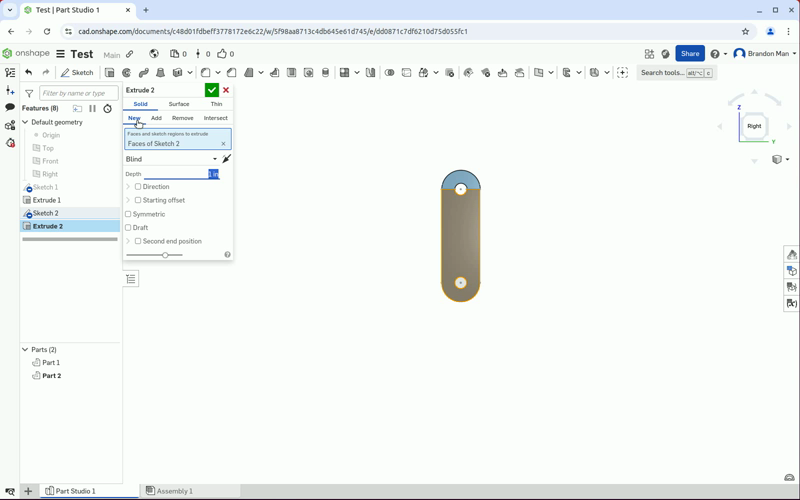
text(2.648)
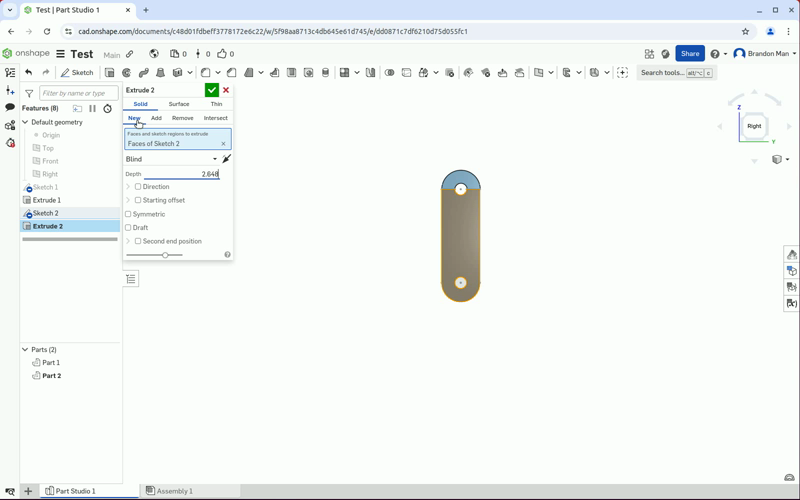
key(enter)
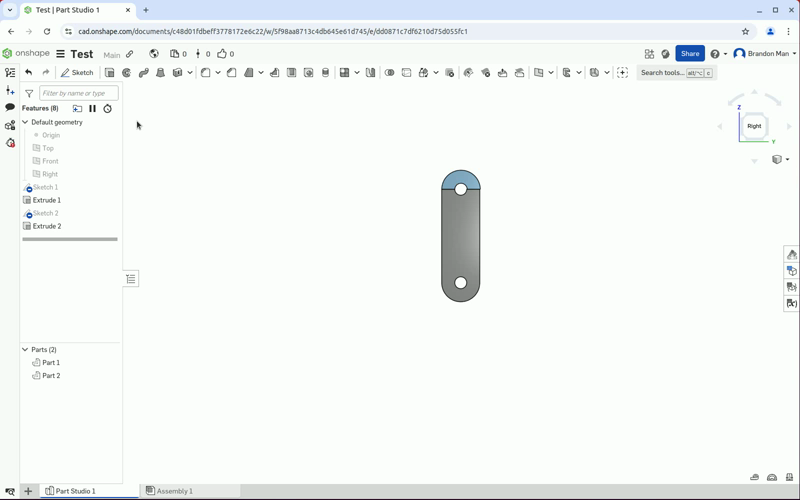
key(shift+h)
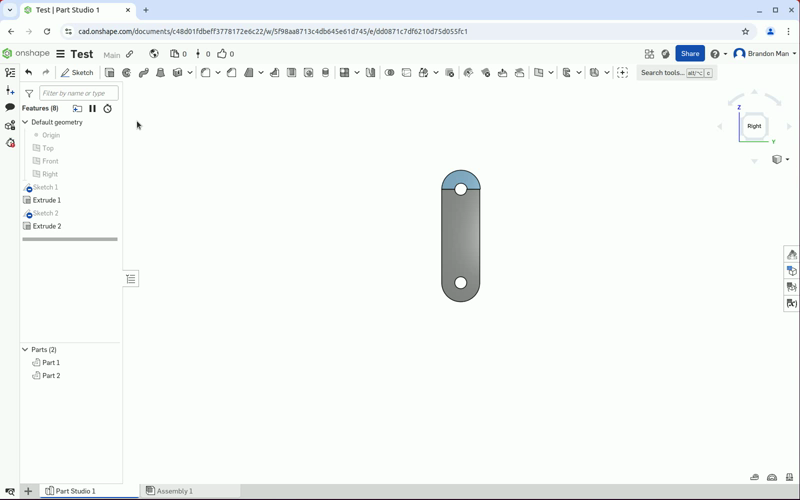
key(shift+h)
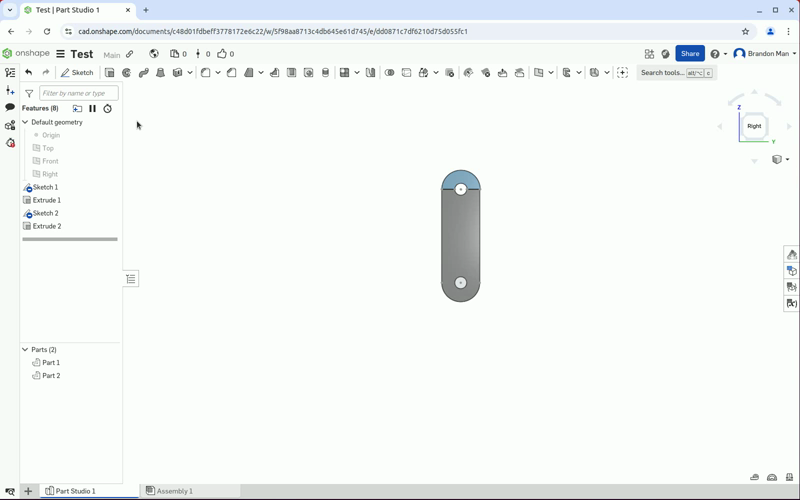
key(shift+7)
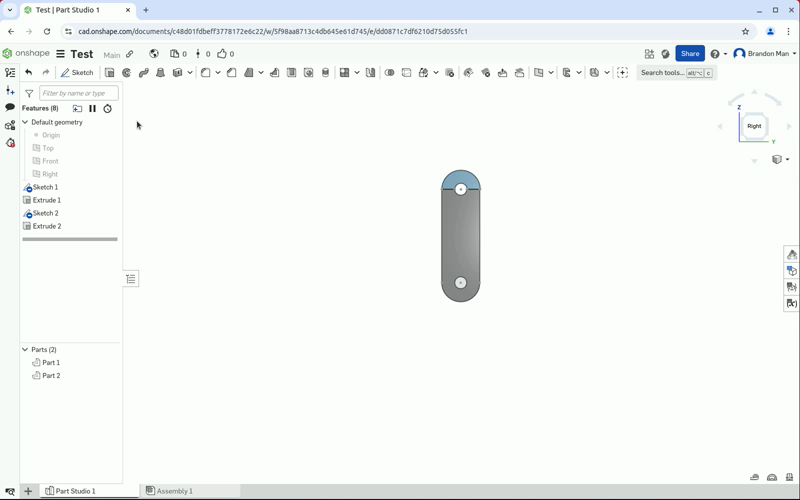
key(right, 2)
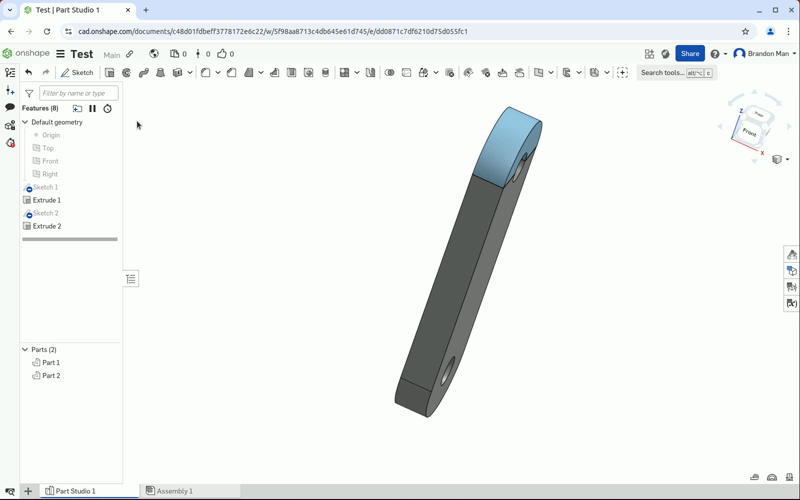
key(down, 2)
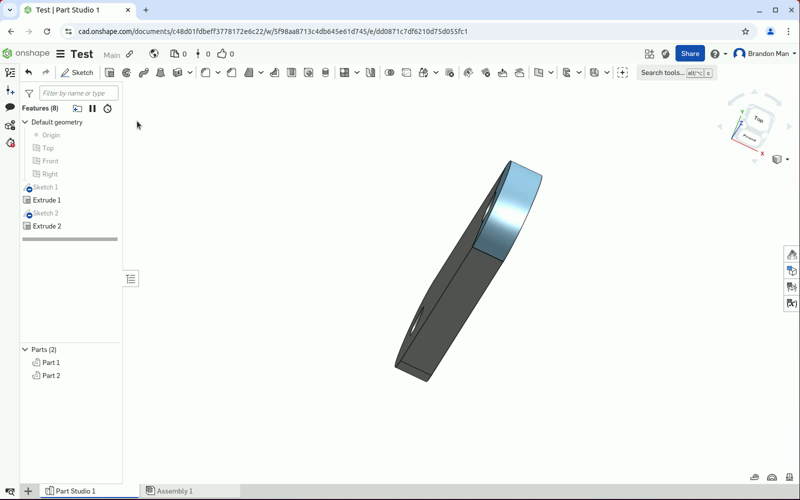
key(up, 2)
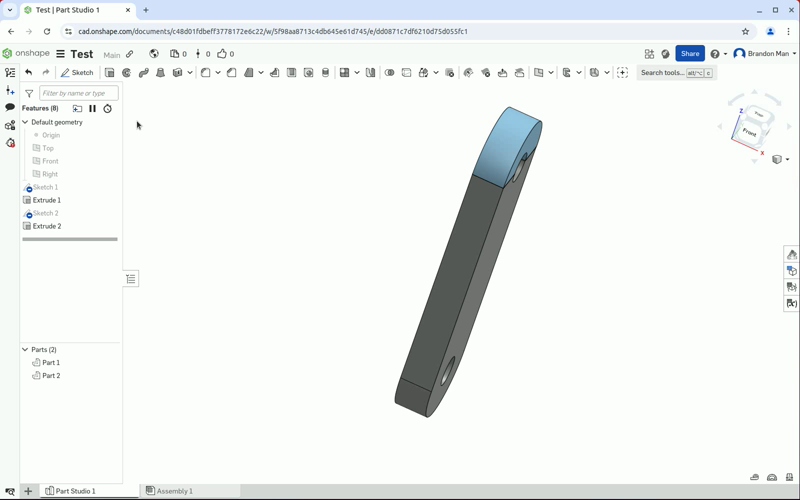
key(left, 2)
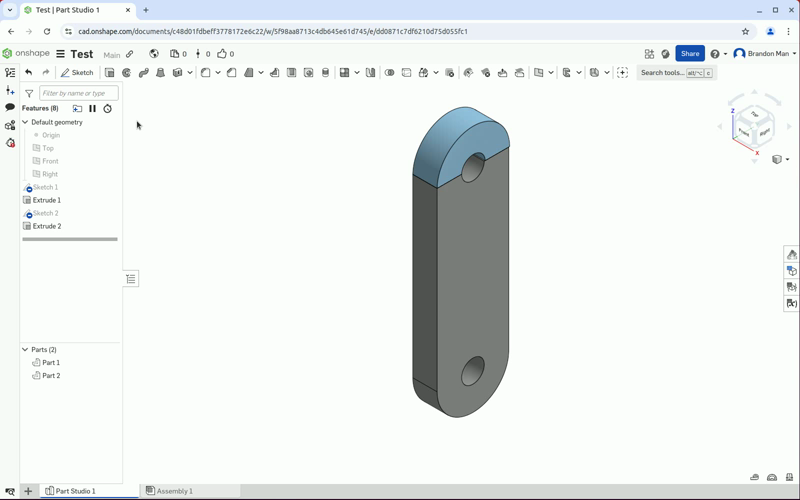
mouse_move(73, 189)
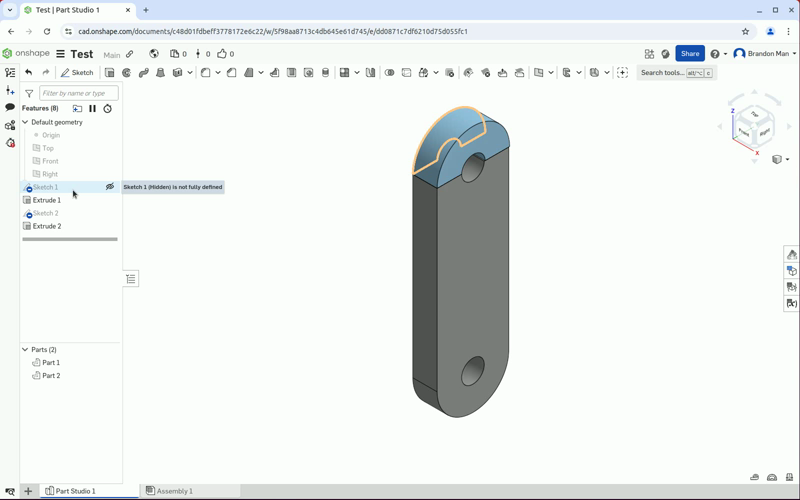
click(73, 189)